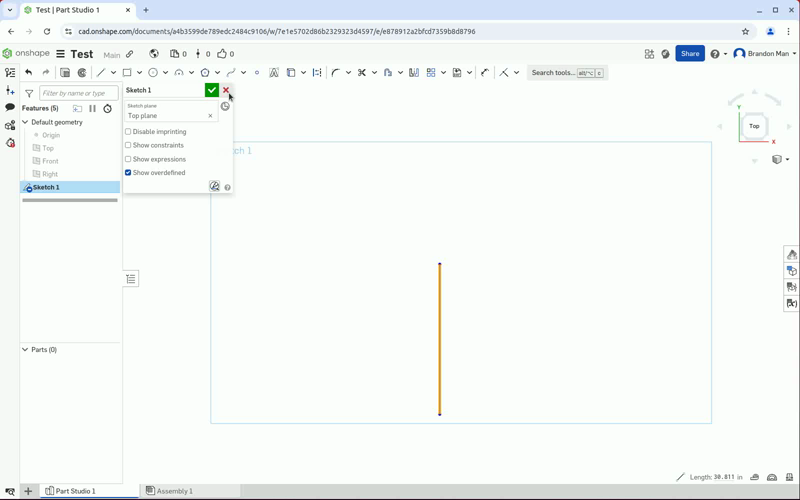
key(shift+h)
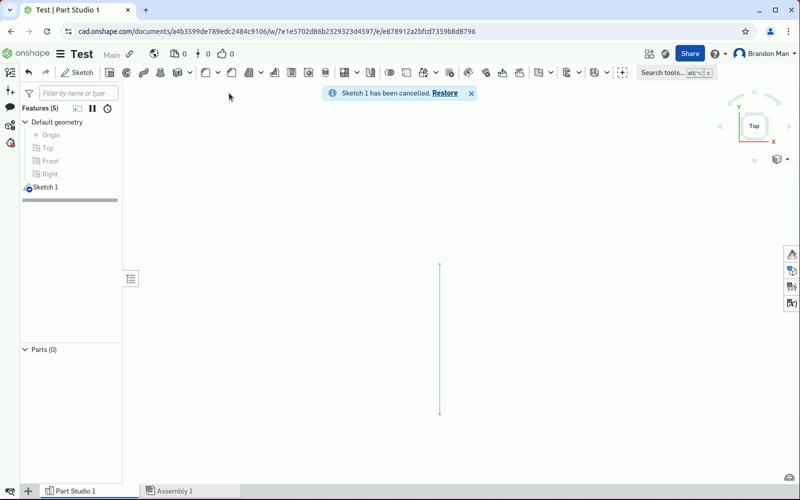
key(shift+s)
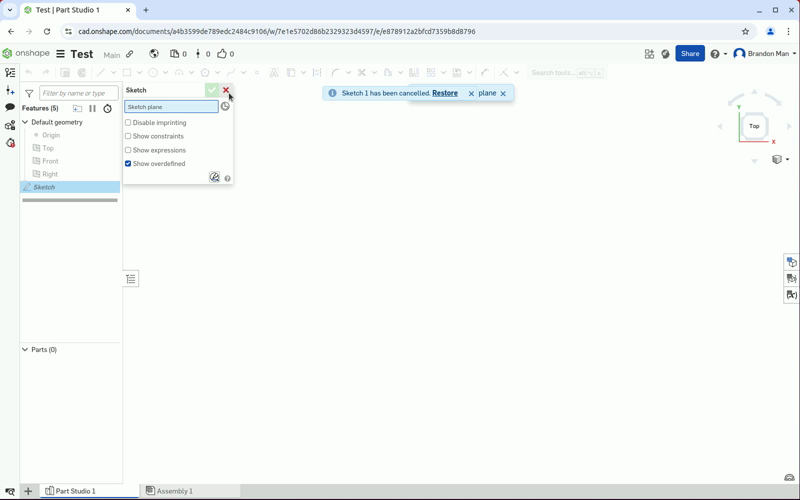
mouse_move(73, 150)
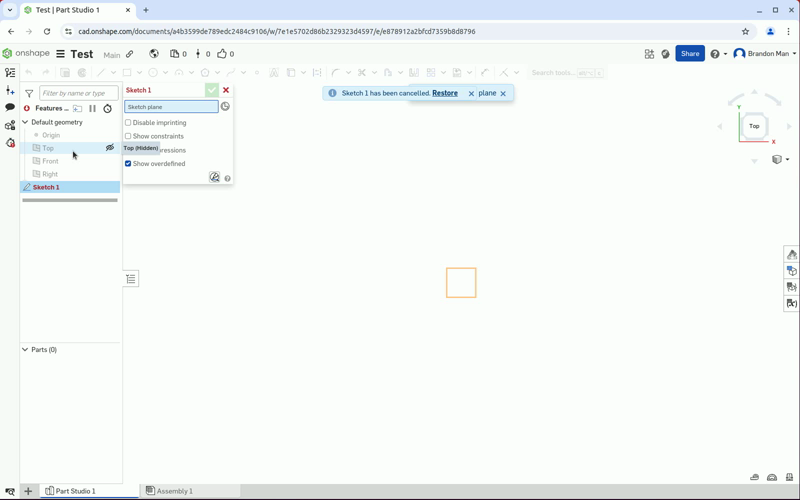
click(73, 150)
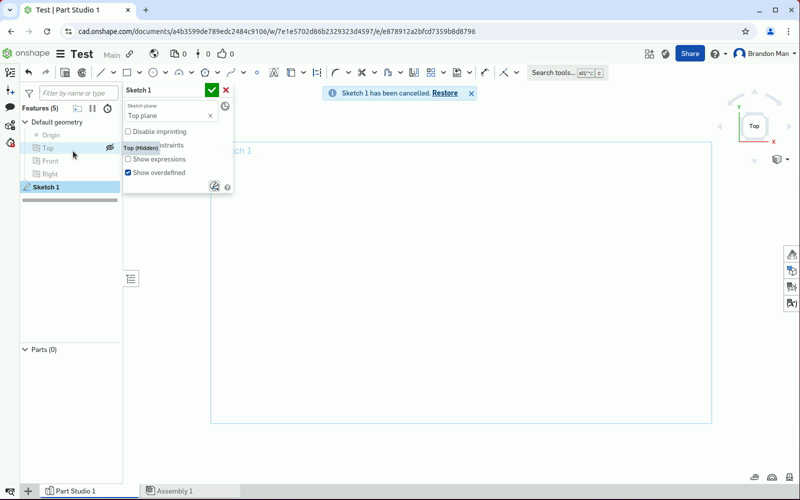
mouse_move(73, 352)
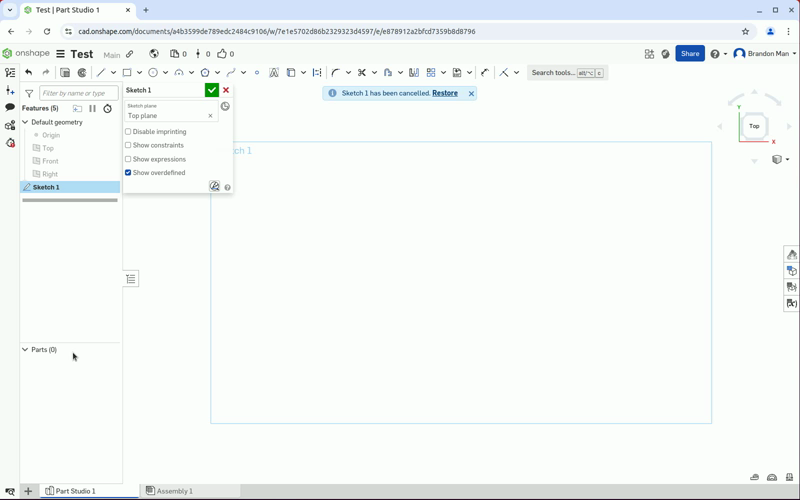
key(y)
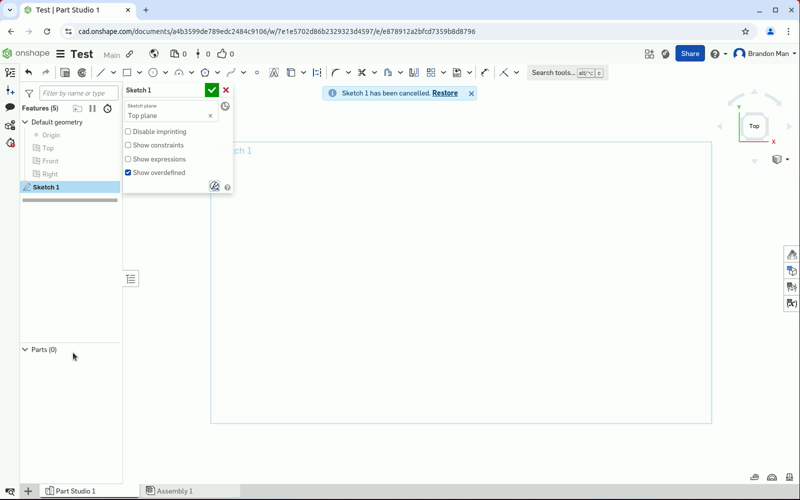
key(l)
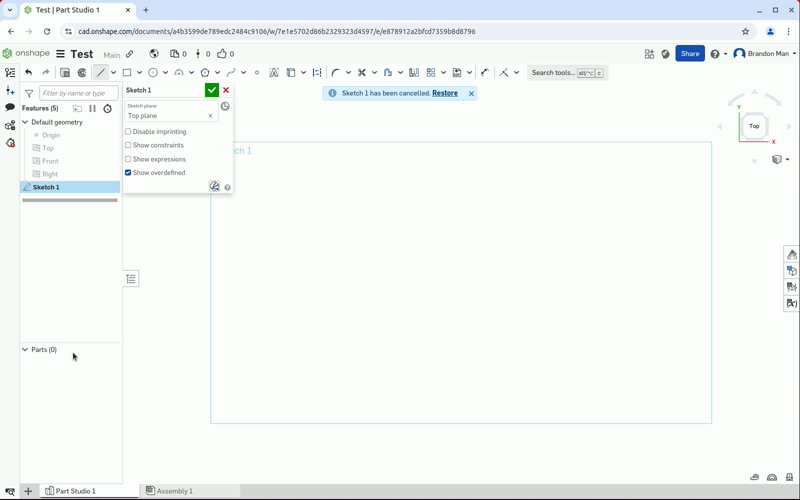
key_down(shift)
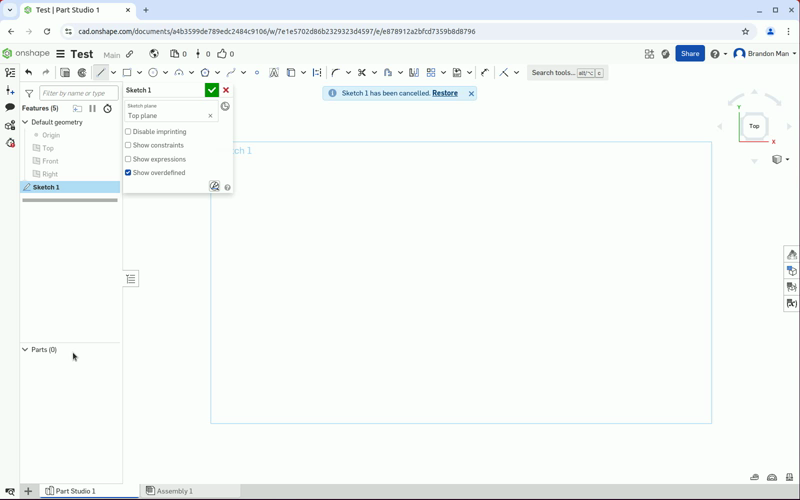
mouse_move(362, 282)
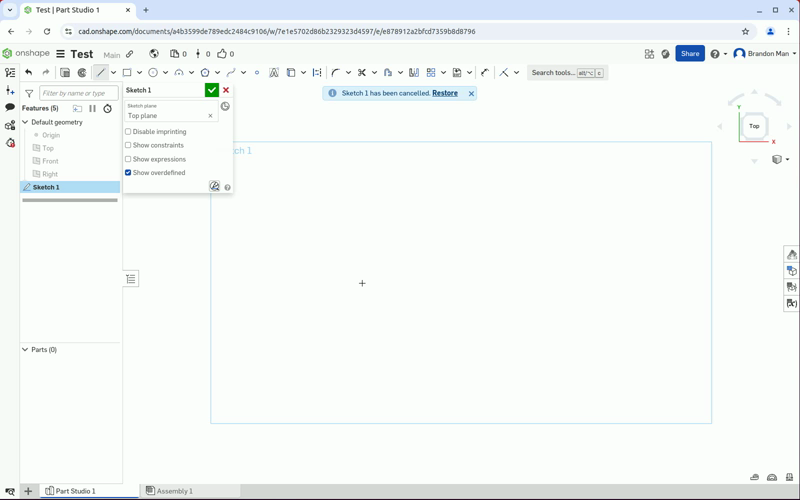
click(362, 282)
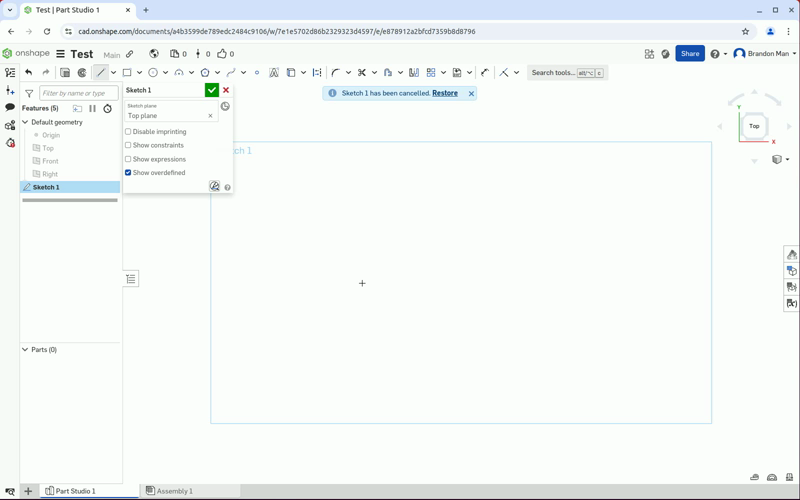
key_up(shift)
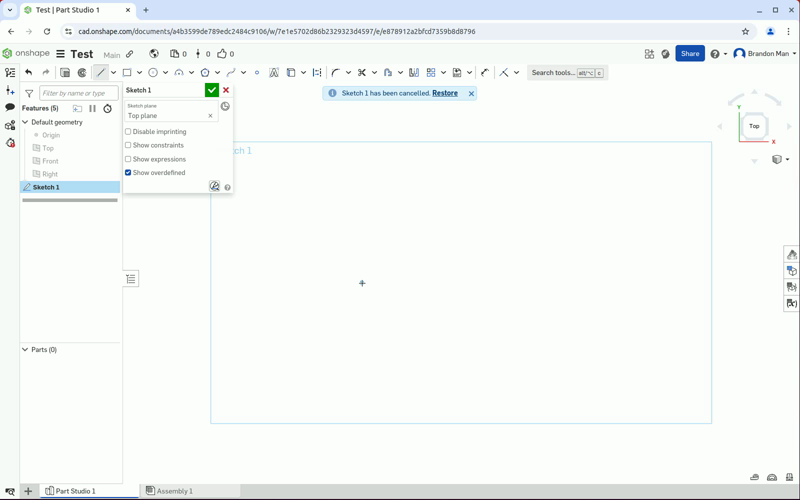
key_down(shift)
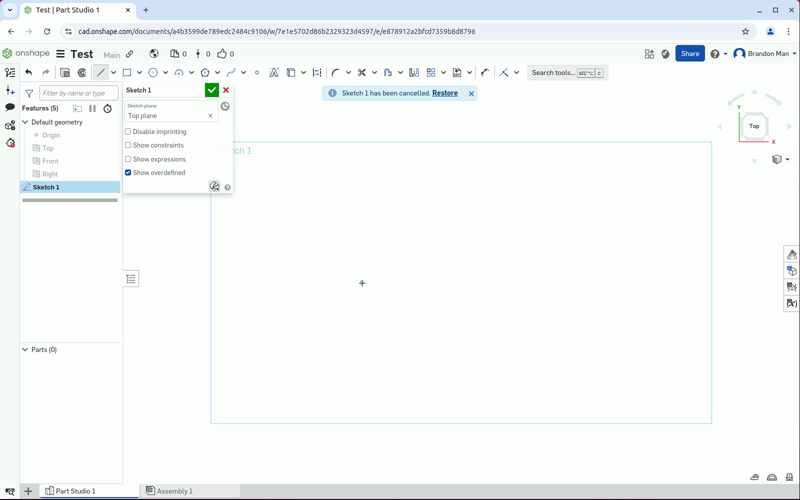
mouse_move(530, 282)
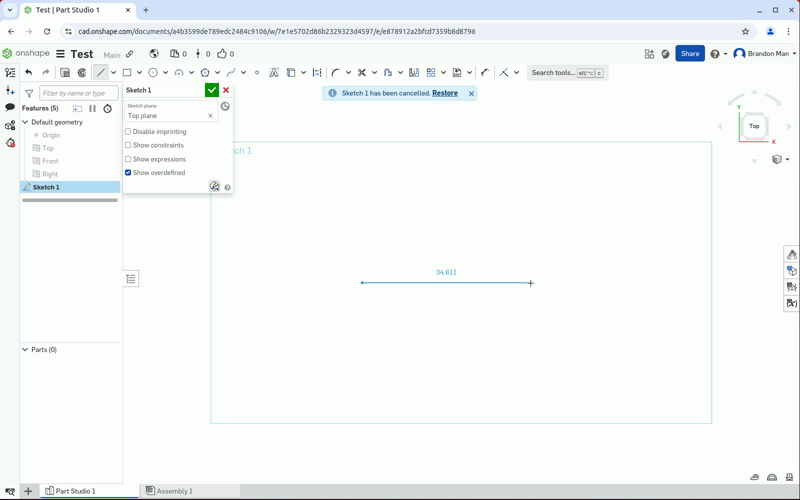
click(530, 282)
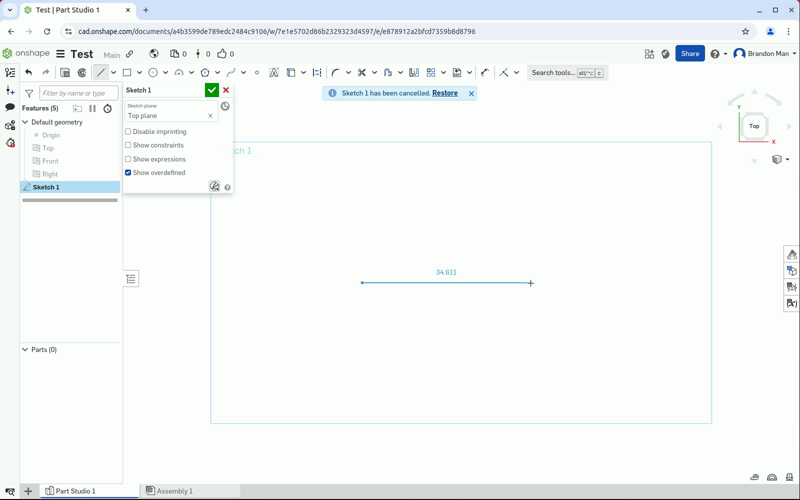
key_up(shift)
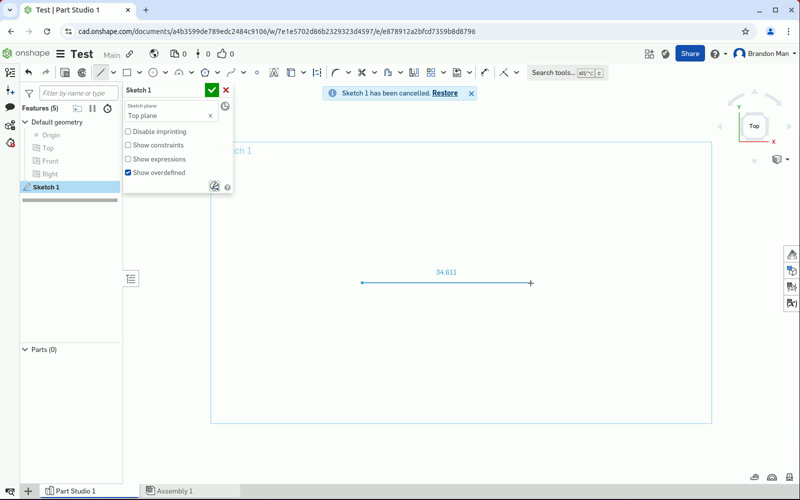
key_down(shift)
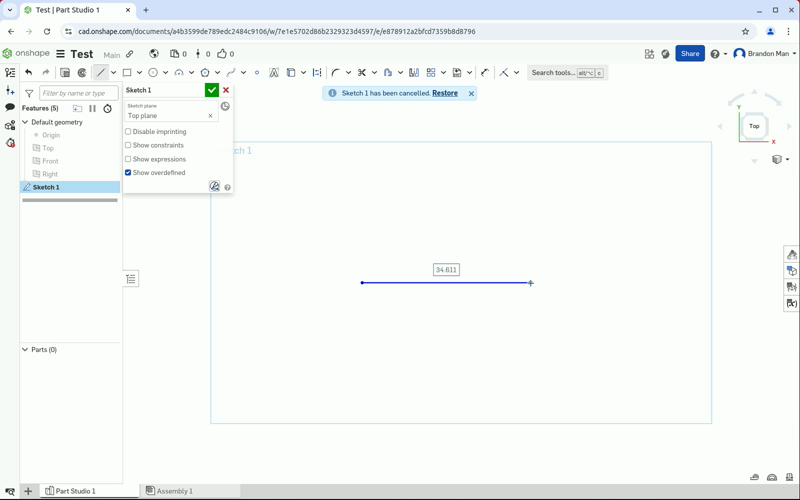
mouse_move(560, 282)
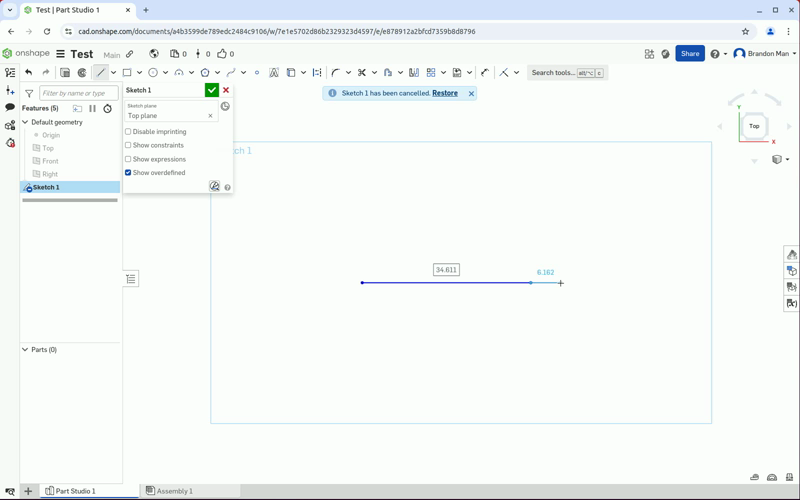
mouse_move(530, 254)
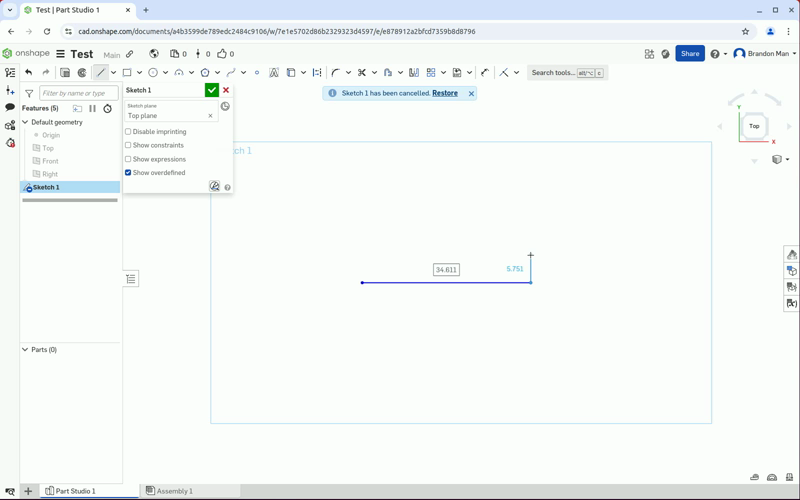
click(530, 254)
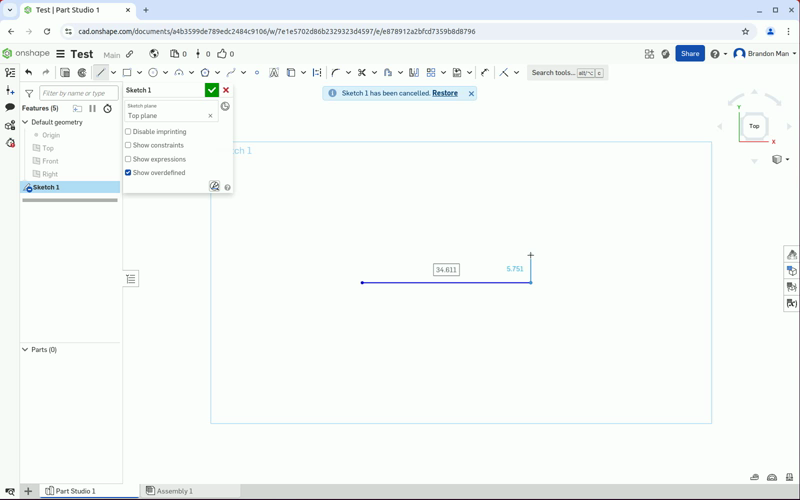
key_up(shift)
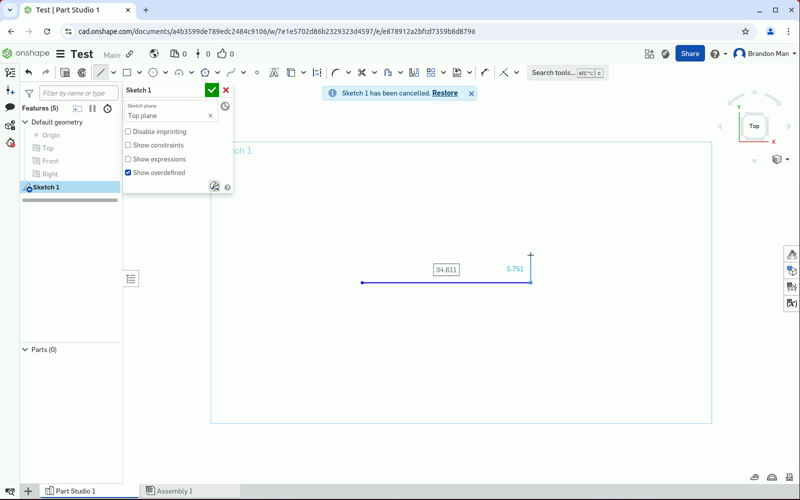
key_down(shift)
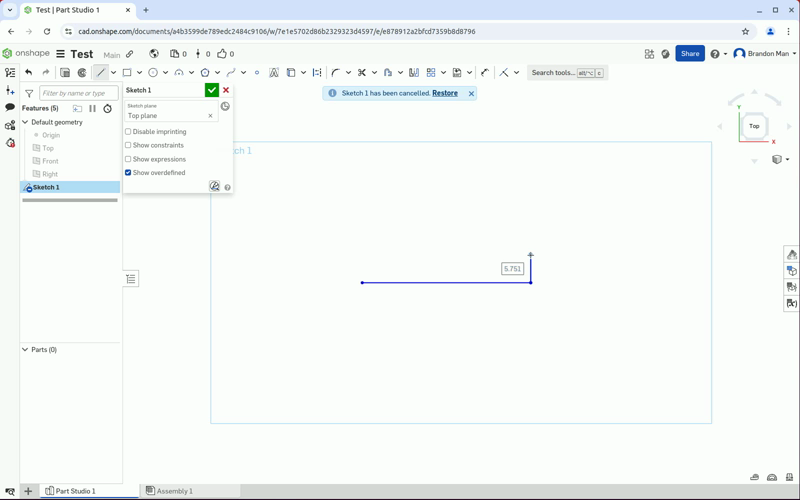
mouse_move(362, 254)
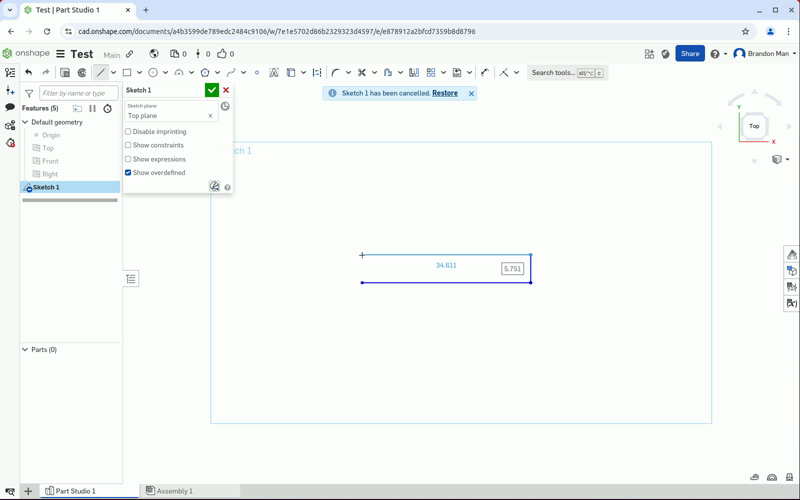
click(362, 254)
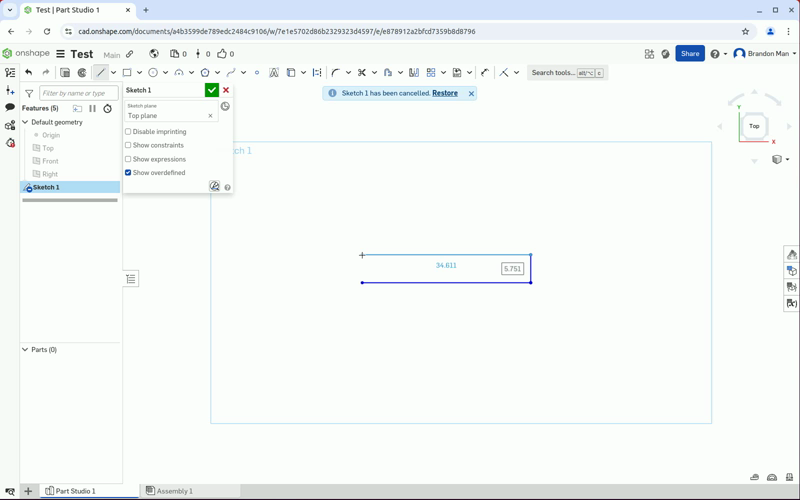
key_up(shift)
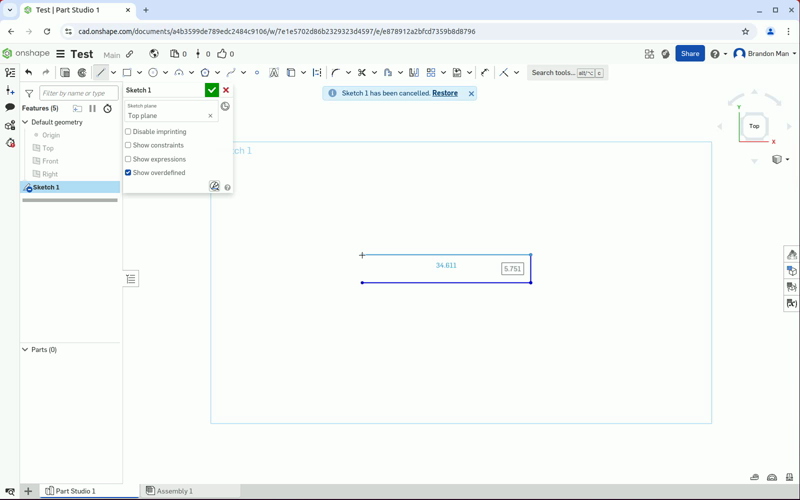
mouse_move(392, 254)
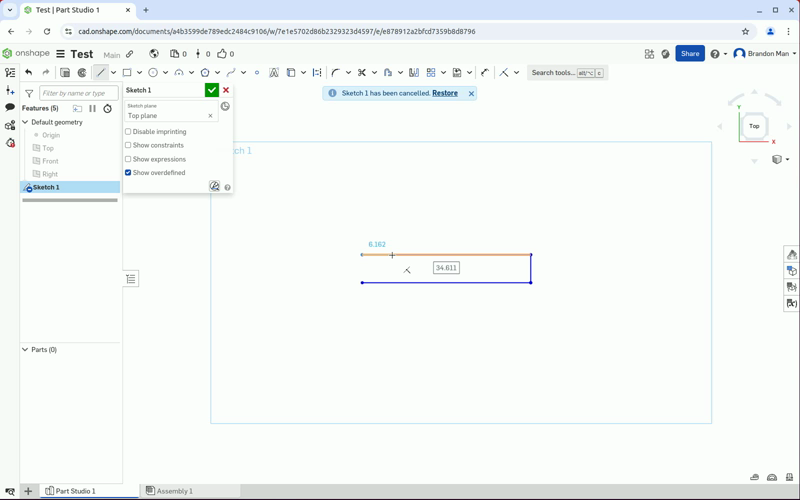
key_down(shift)
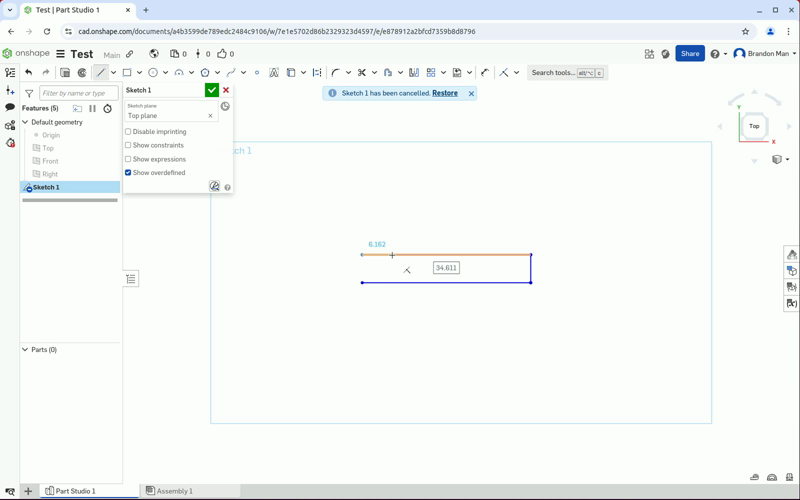
mouse_move(362, 282)
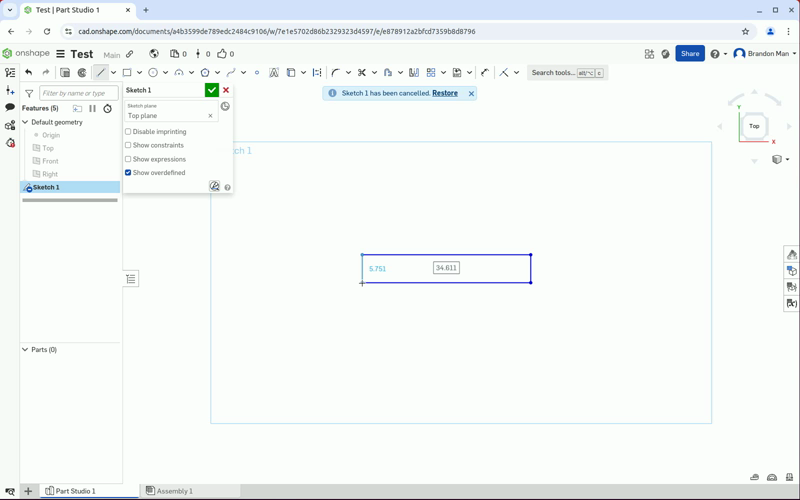
key_up(shift)
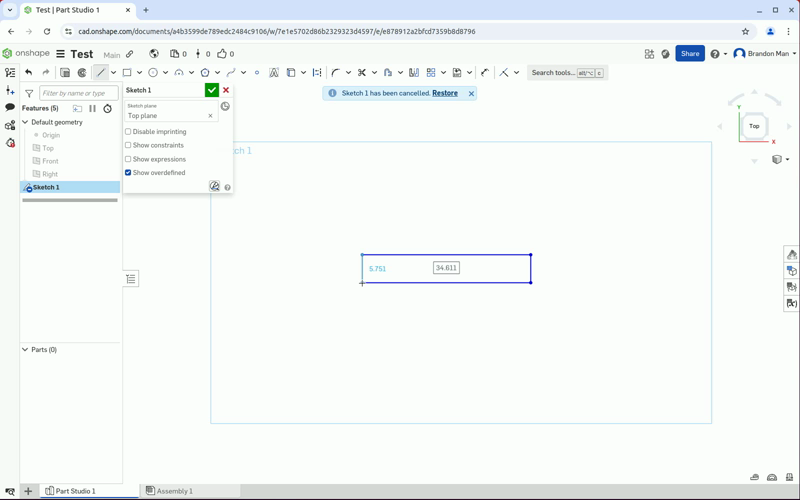
click(362, 282)
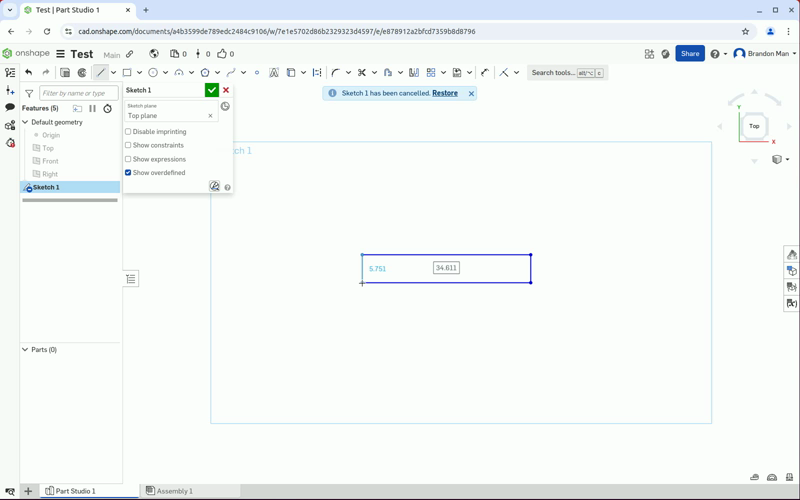
key(esc)
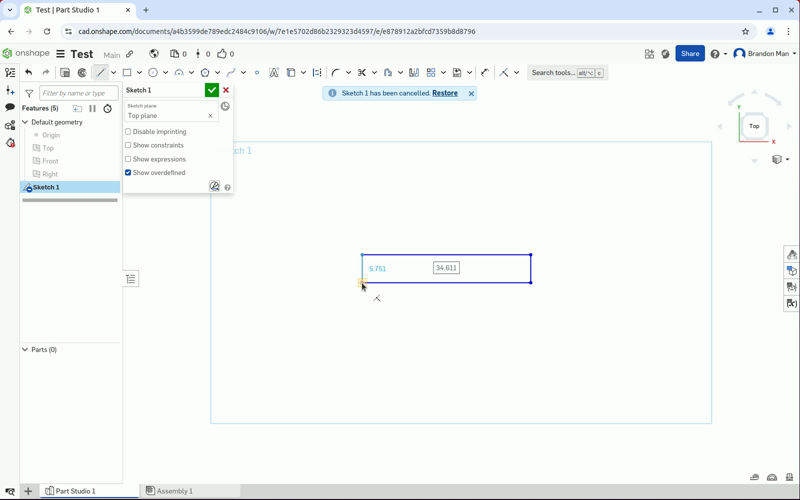
mouse_move(487, 267)
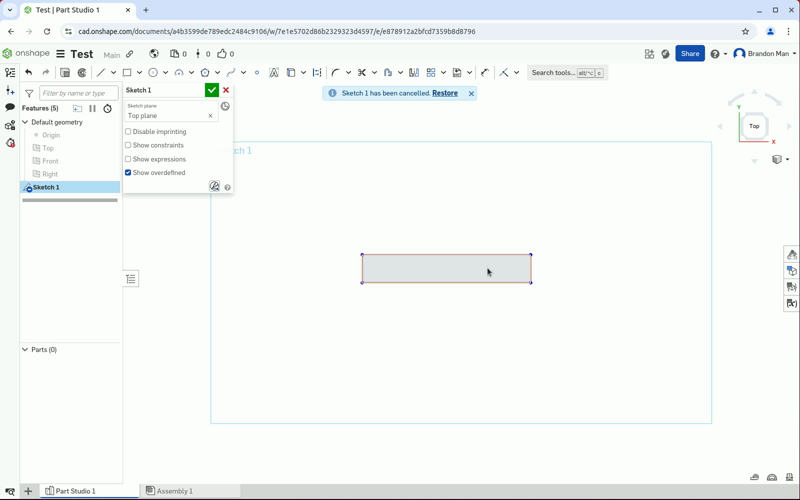
click(487, 267)
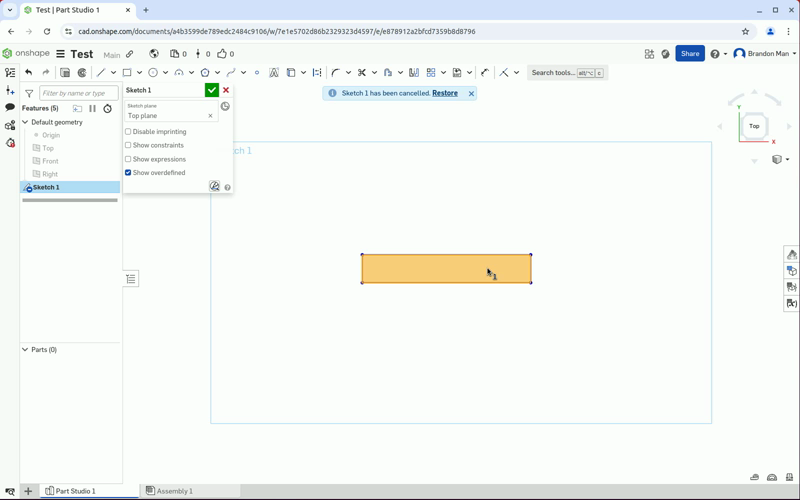
mouse_move(73, 352)
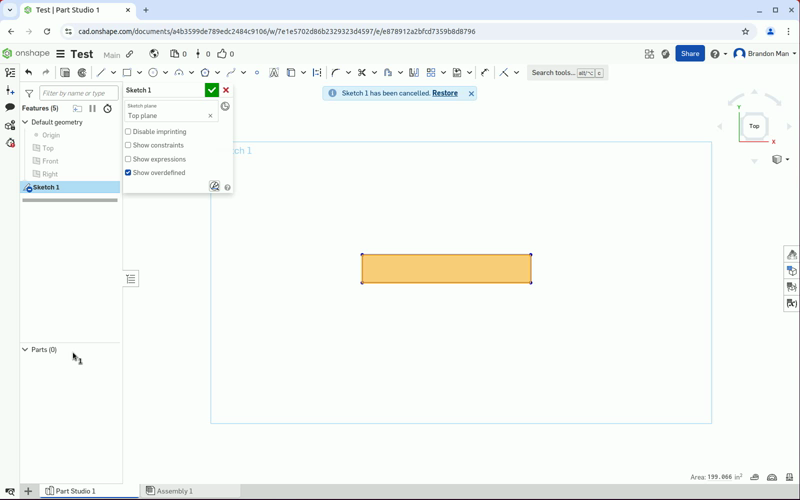
key(shift+y)
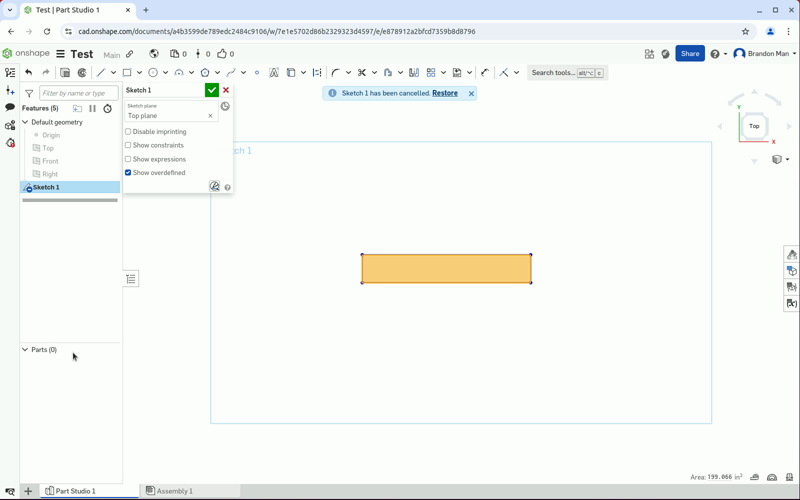
key(shift+e)
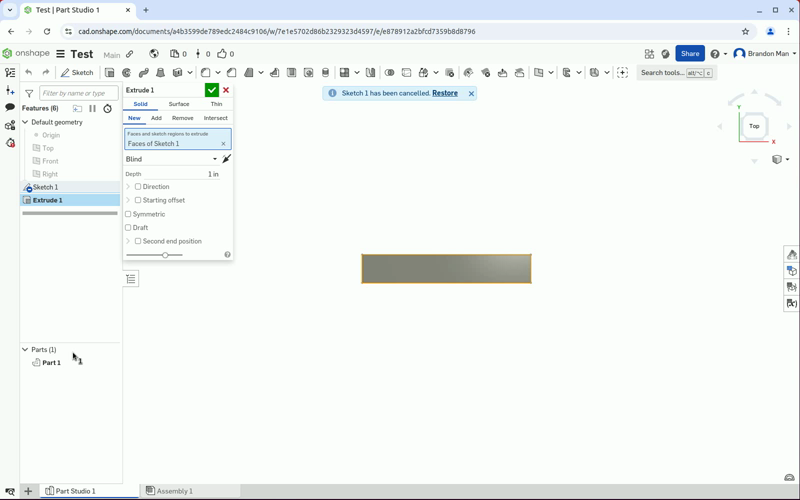
mouse_move(143, 106)
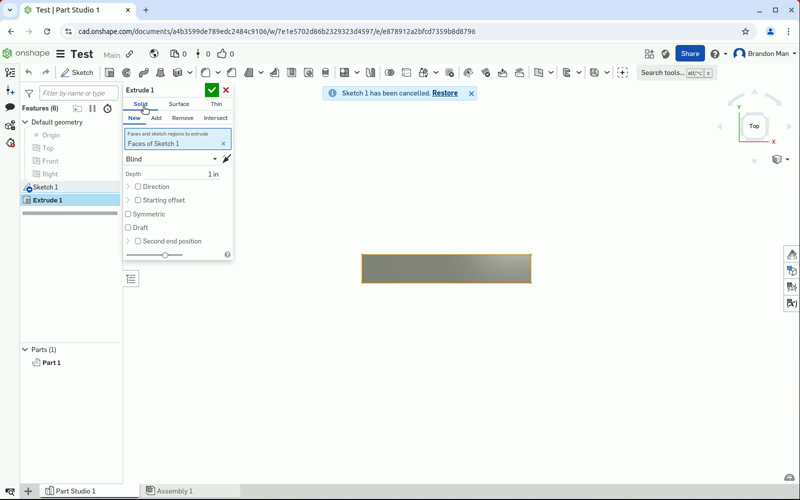
click(143, 106)
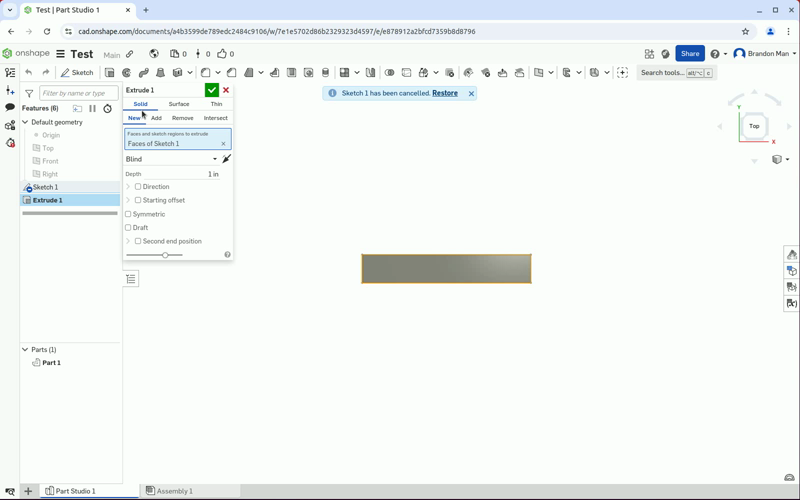
mouse_move(137, 120)
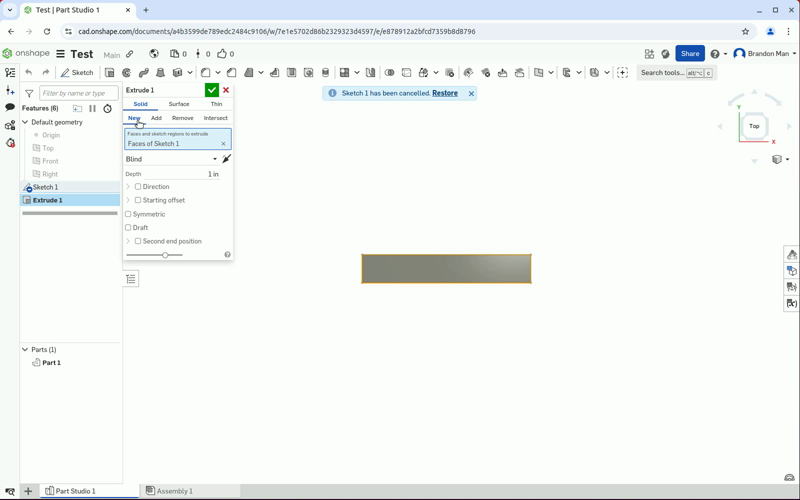
click(137, 120)
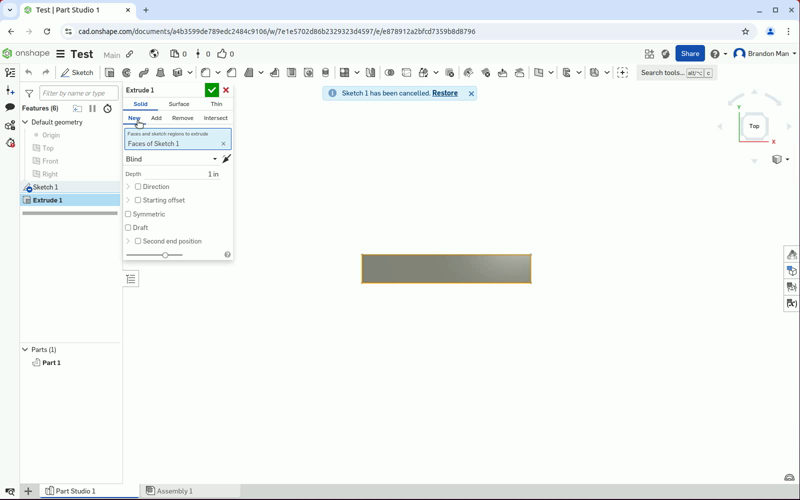
key(tab, 4)
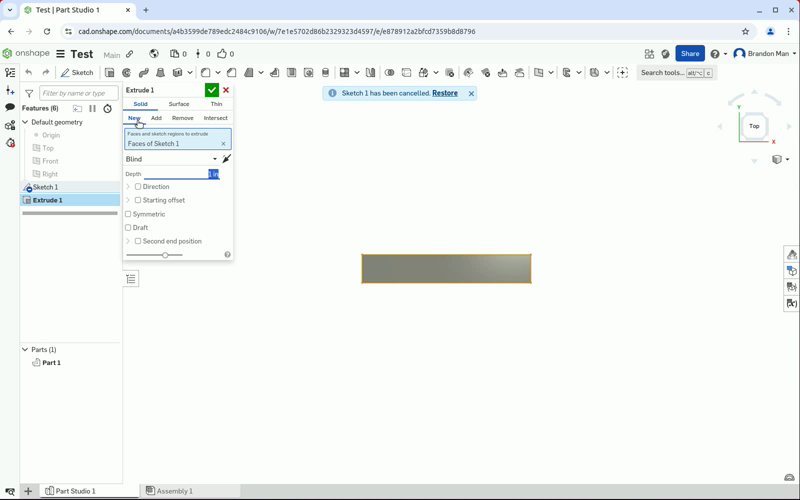
text(23.108)
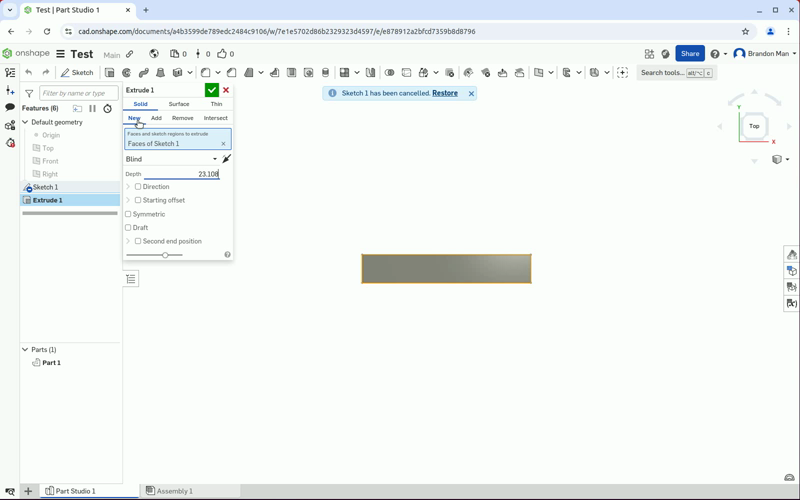
key(enter)
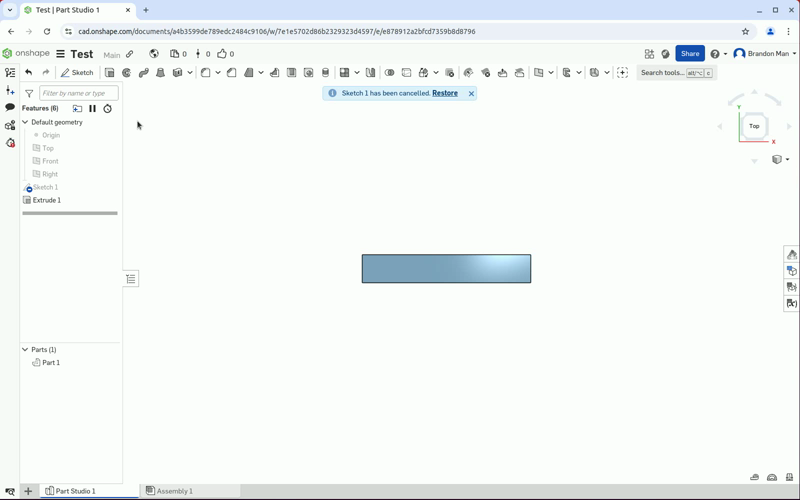
key(shift+h)
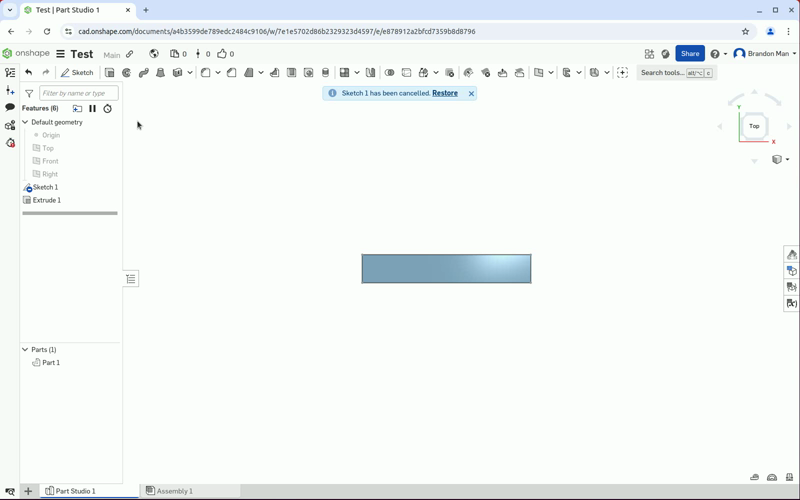
key(shift+h)
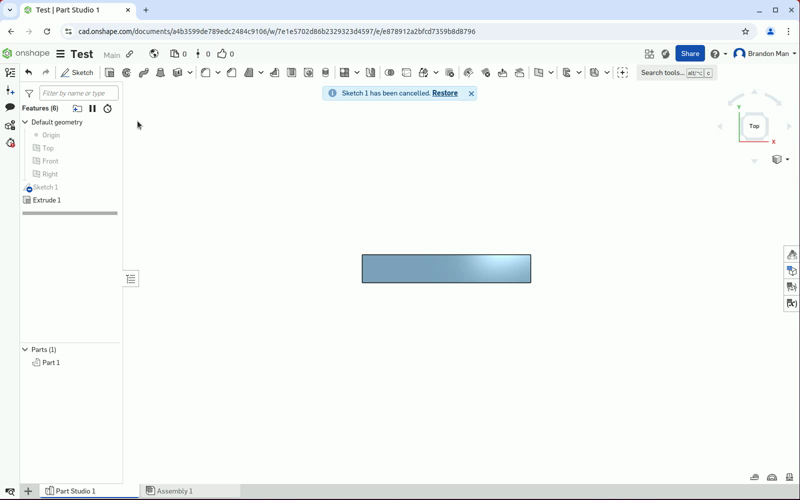
mouse_move(73, 189)
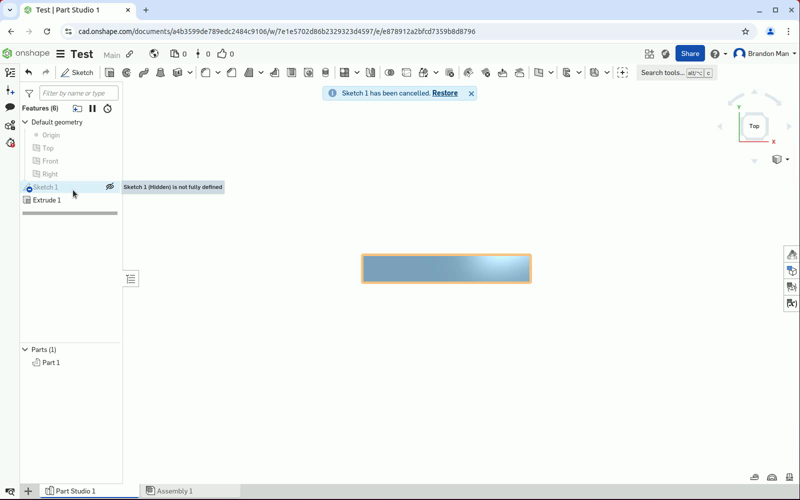
click(73, 189)
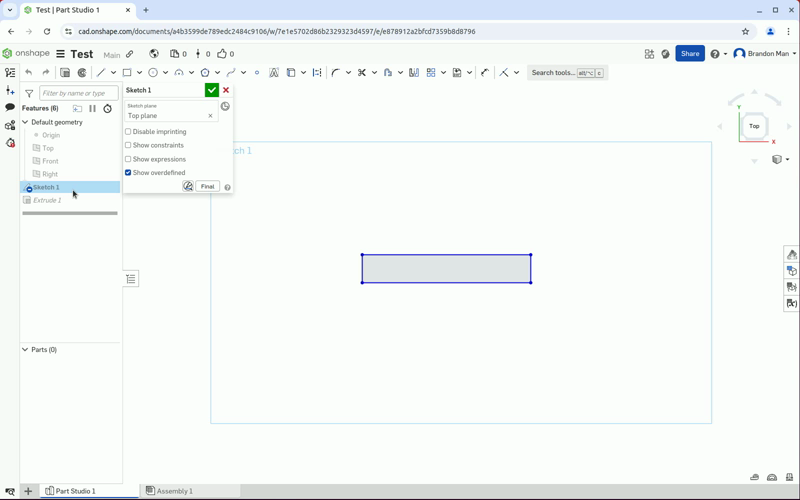
mouse_move(229, 92)
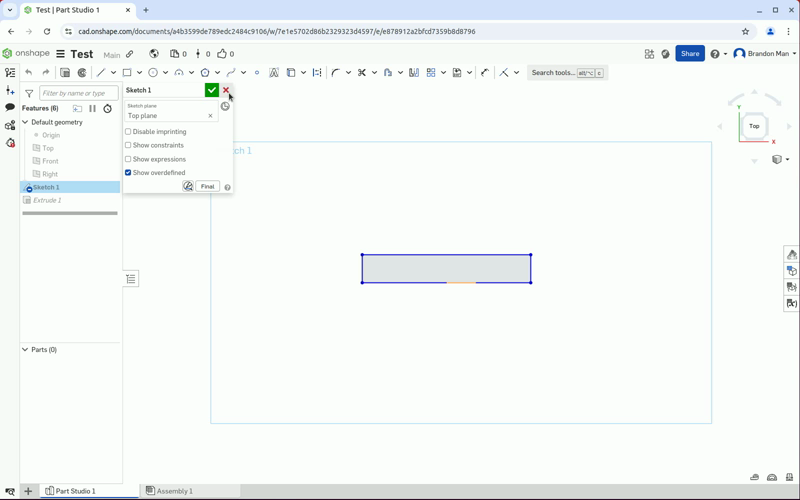
click(229, 92)
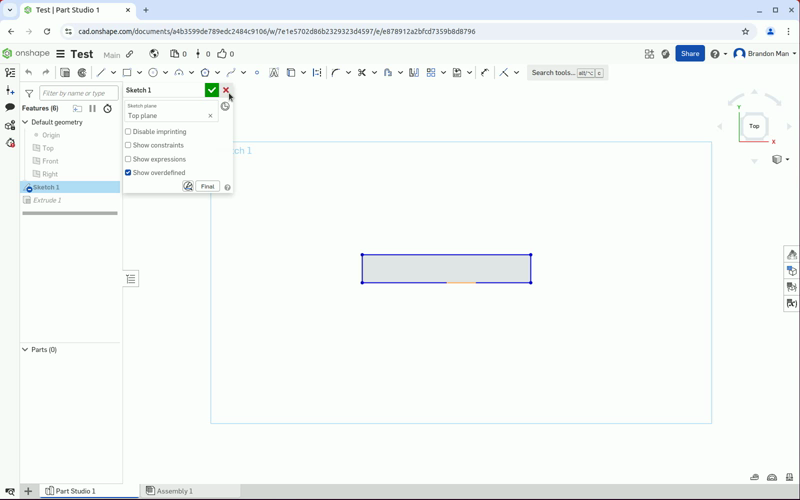
key(shift+s)
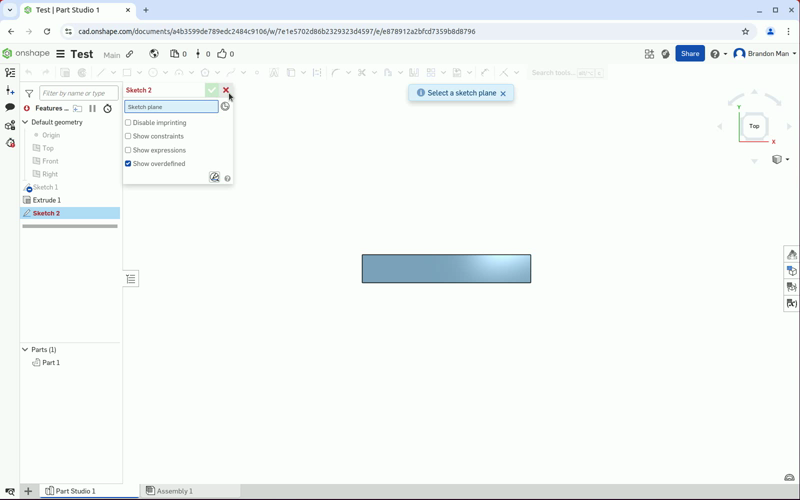
mouse_move(73, 150)
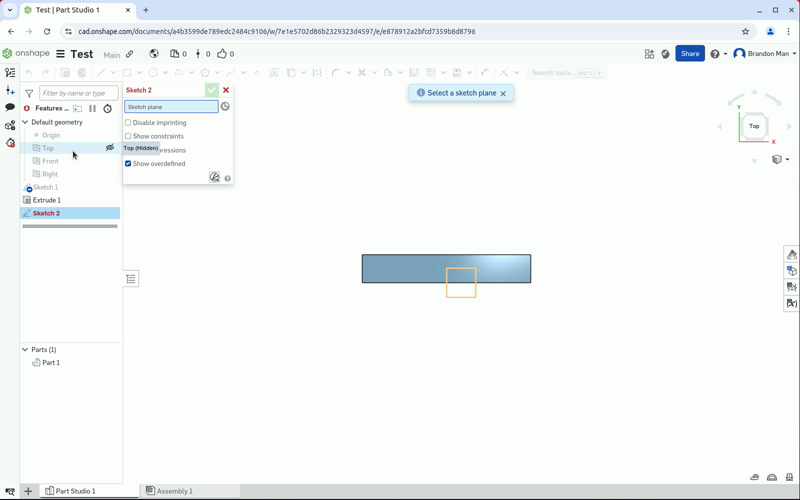
click(73, 150)
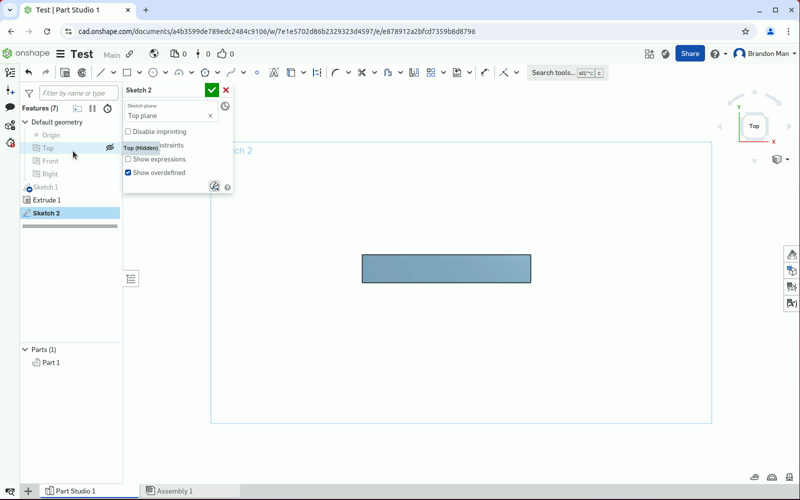
mouse_move(73, 352)
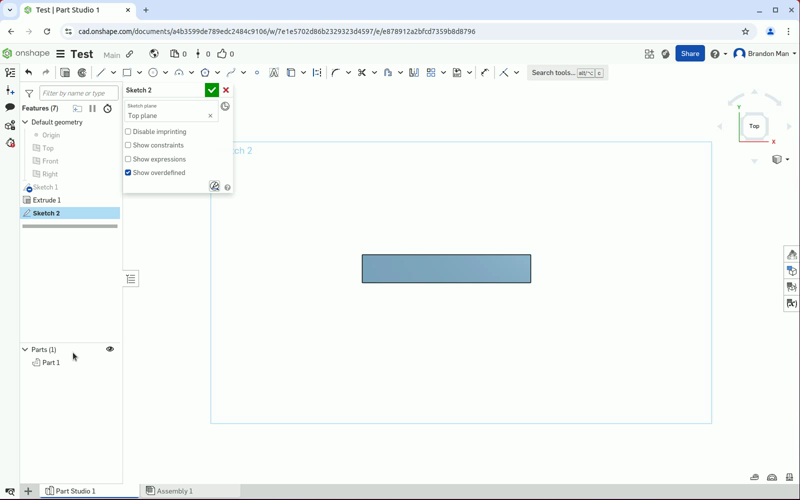
key(y)
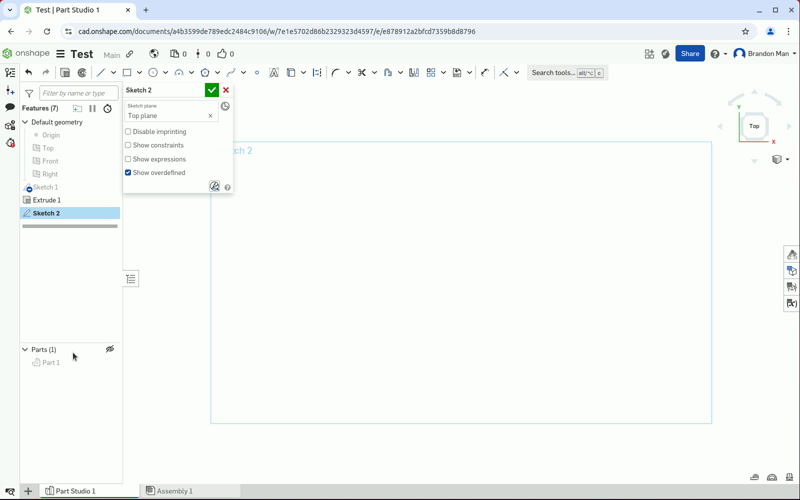
key(l)
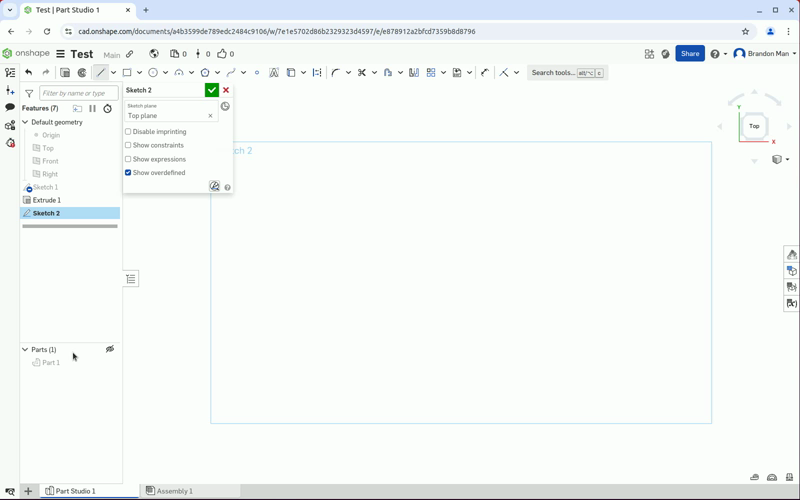
key_down(shift)
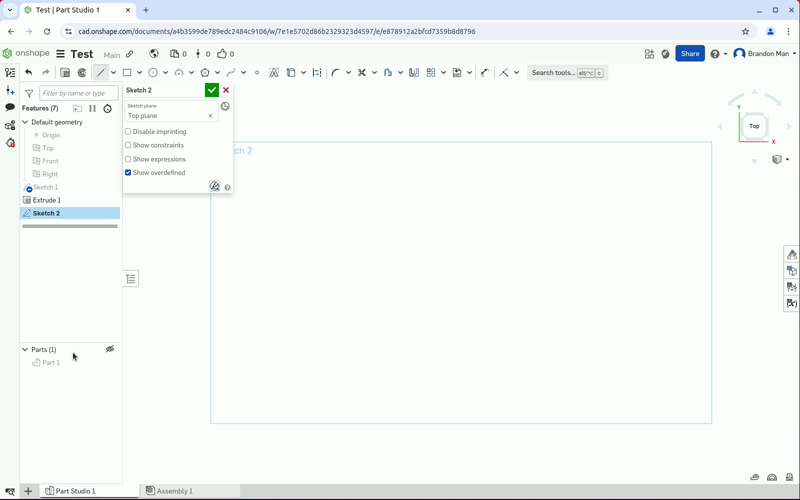
mouse_move(362, 254)
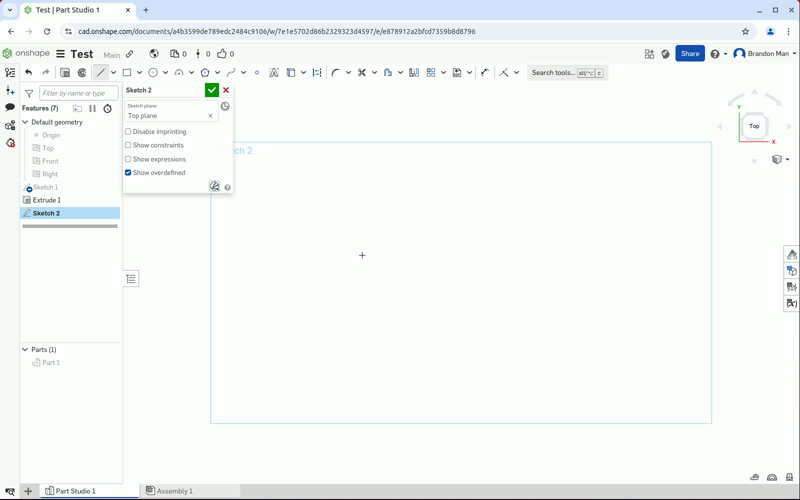
click(362, 254)
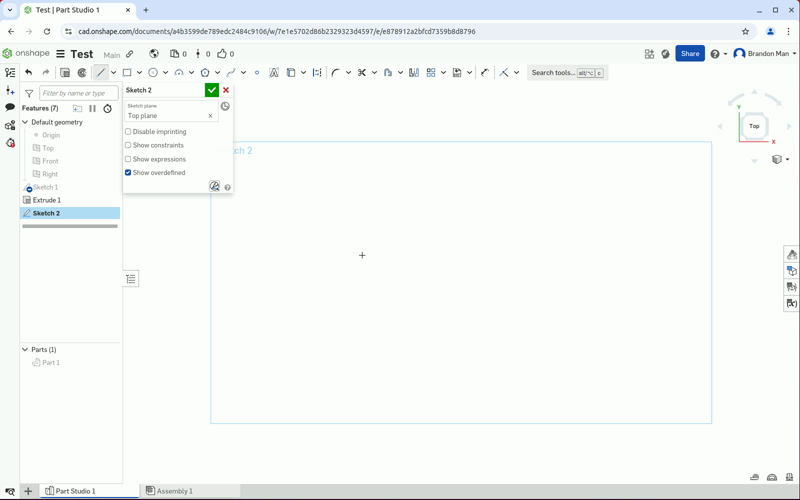
key_up(shift)
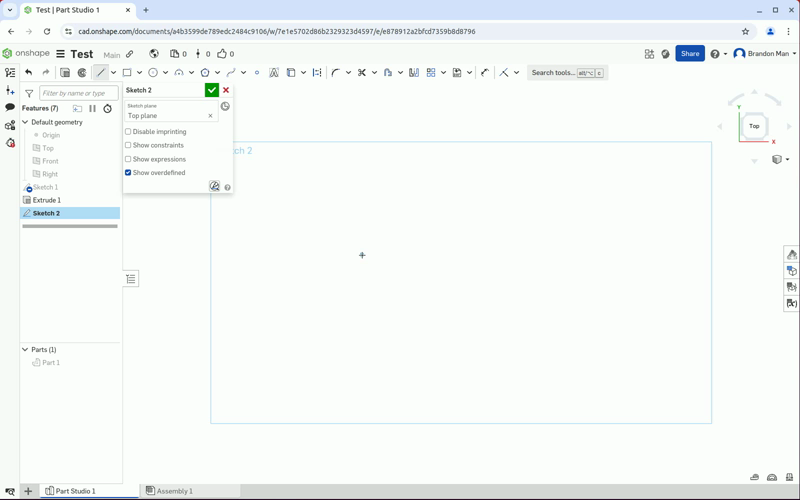
key_down(shift)
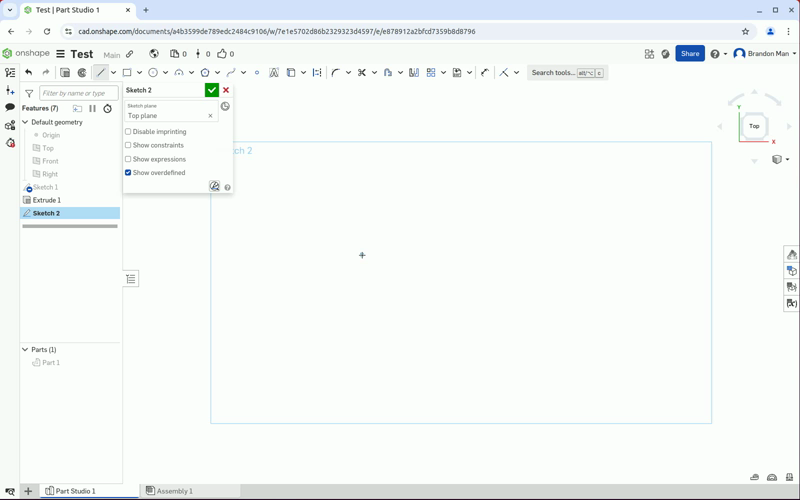
mouse_move(530, 254)
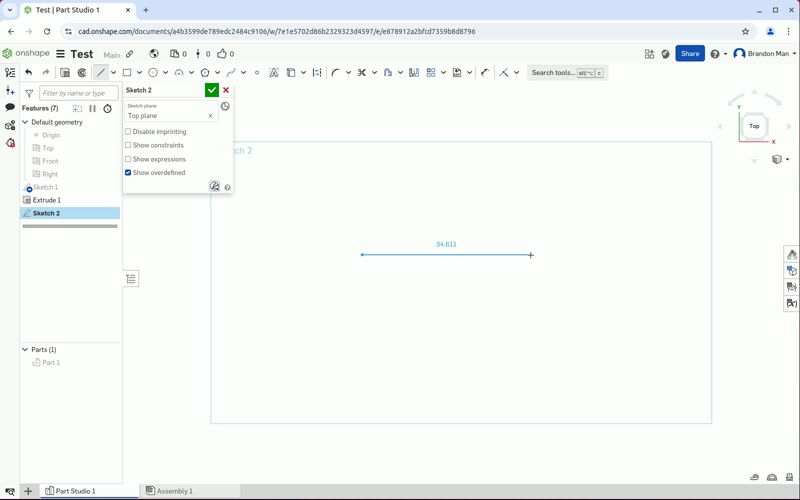
click(530, 254)
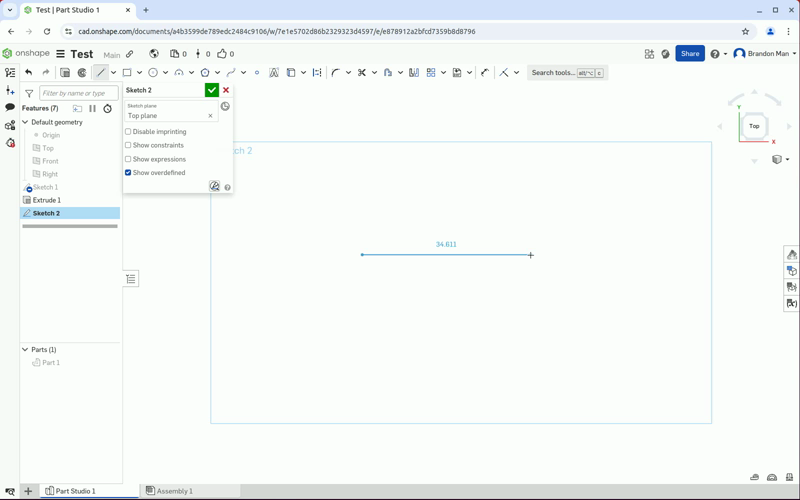
key_up(shift)
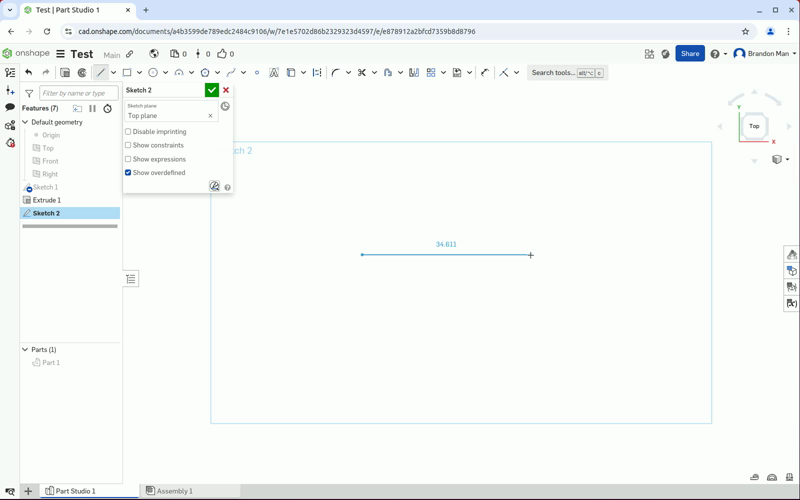
key(esc)
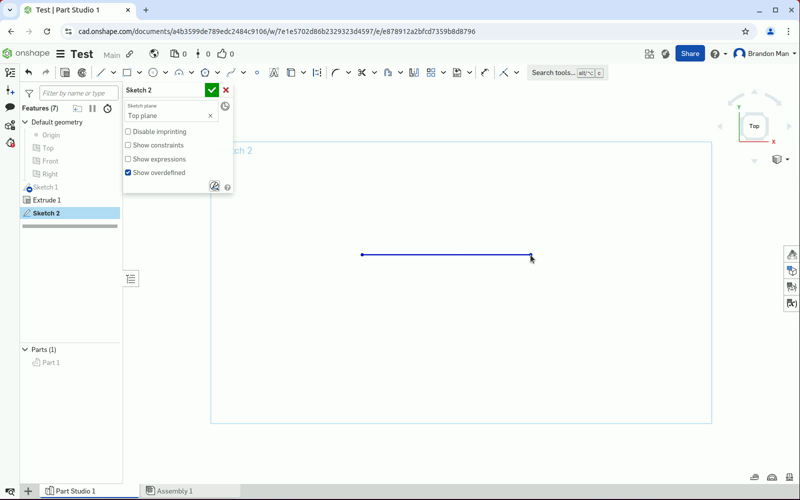
key(a)
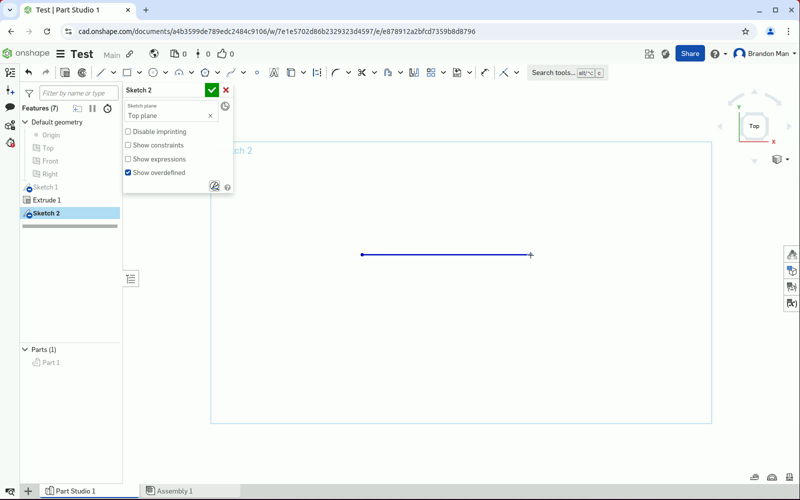
mouse_move(530, 254)
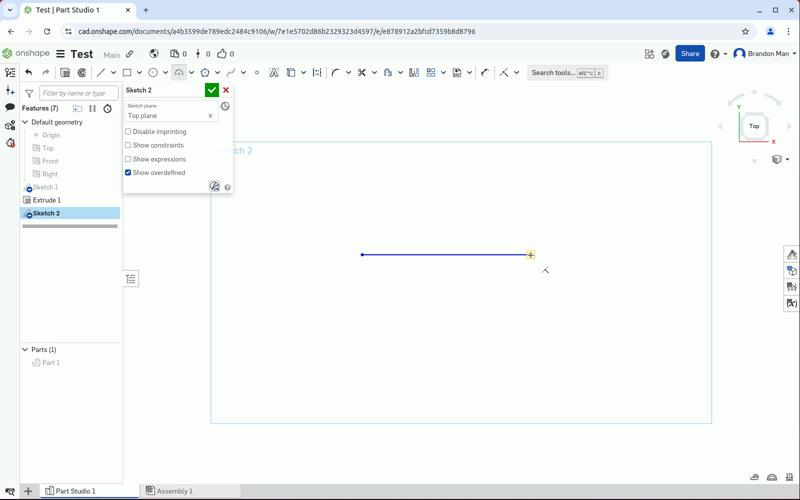
click(530, 254)
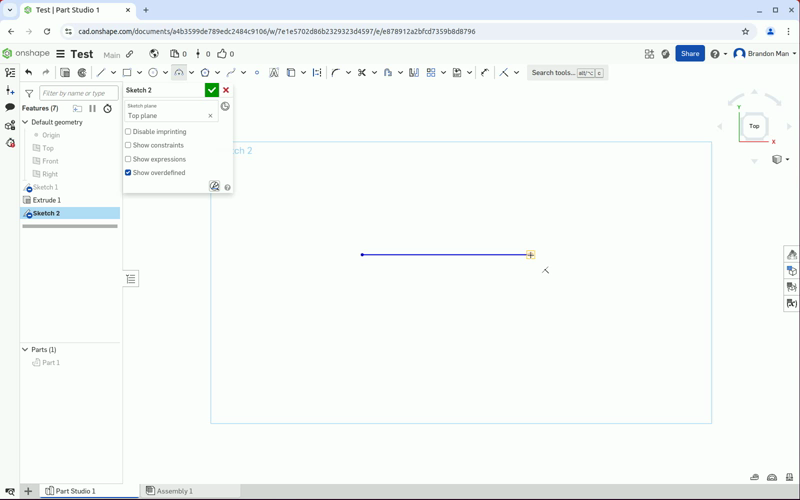
key_down(shift)
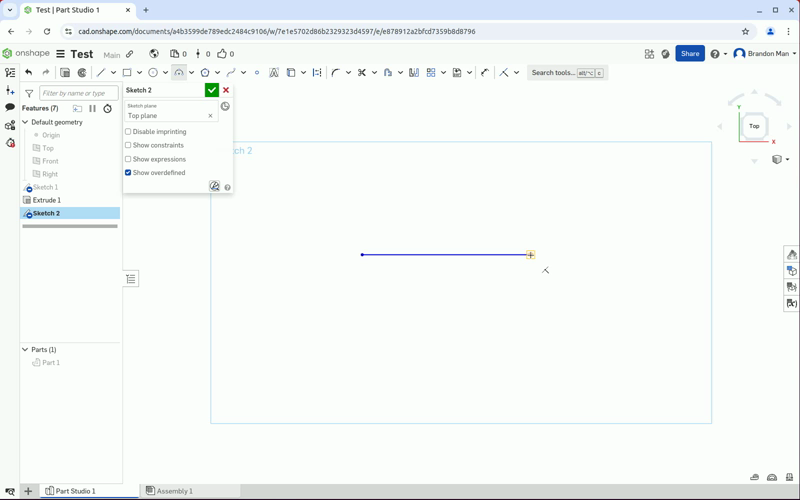
mouse_move(502, 226)
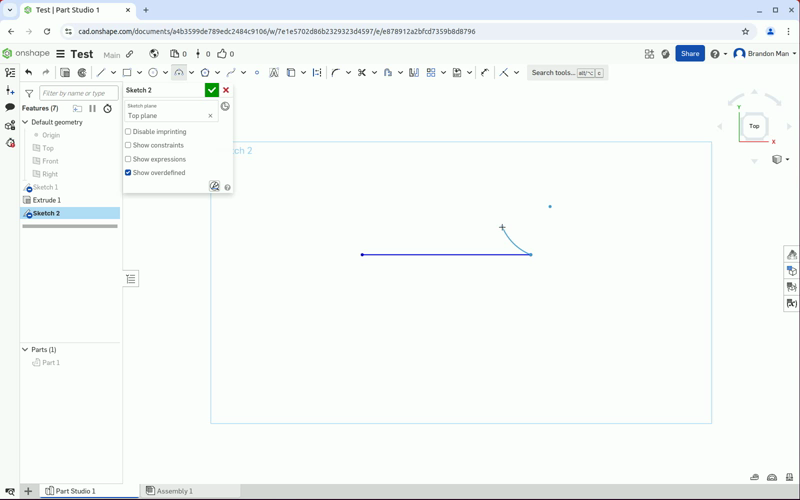
click(502, 226)
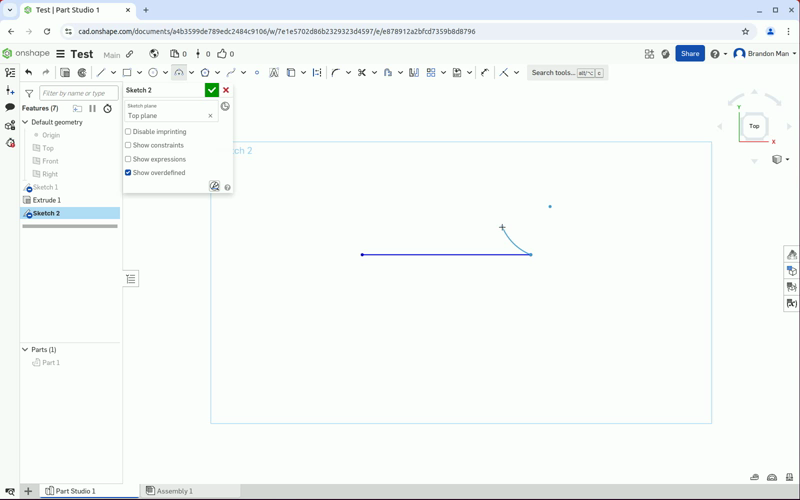
mouse_move(522, 234)
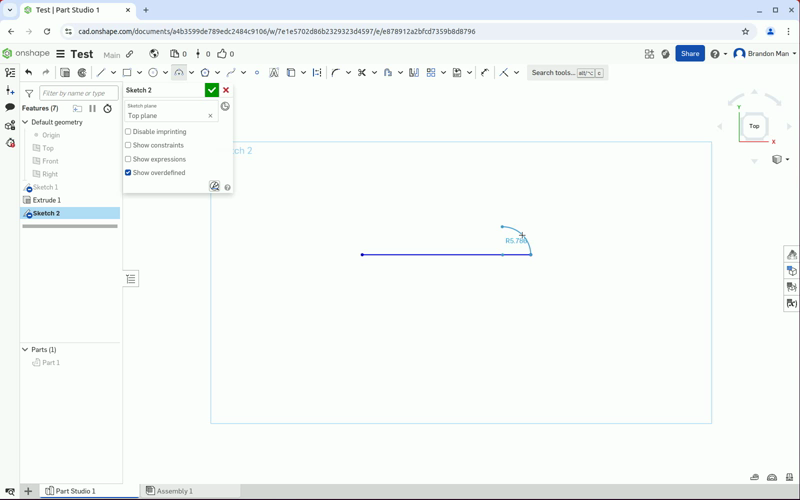
click(522, 234)
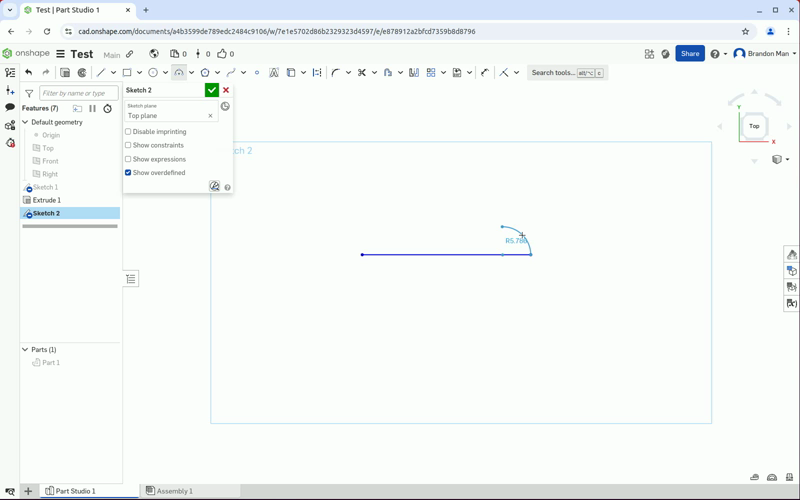
key_up(shift)
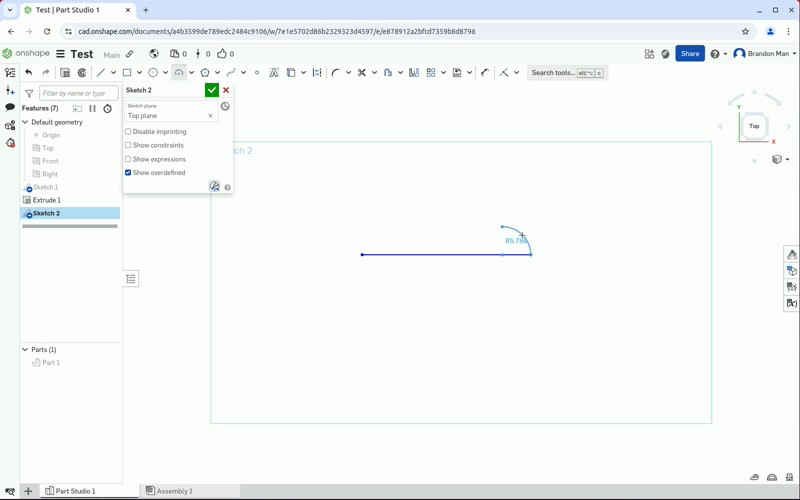
key(esc)
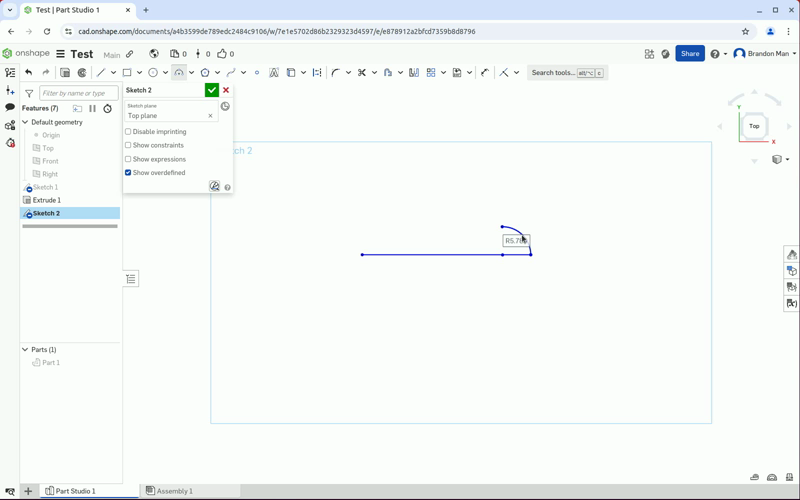
key(l)
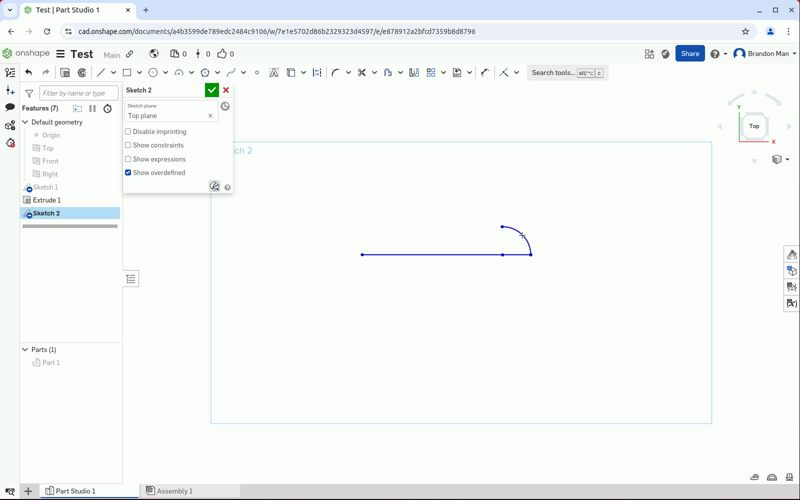
mouse_move(502, 226)
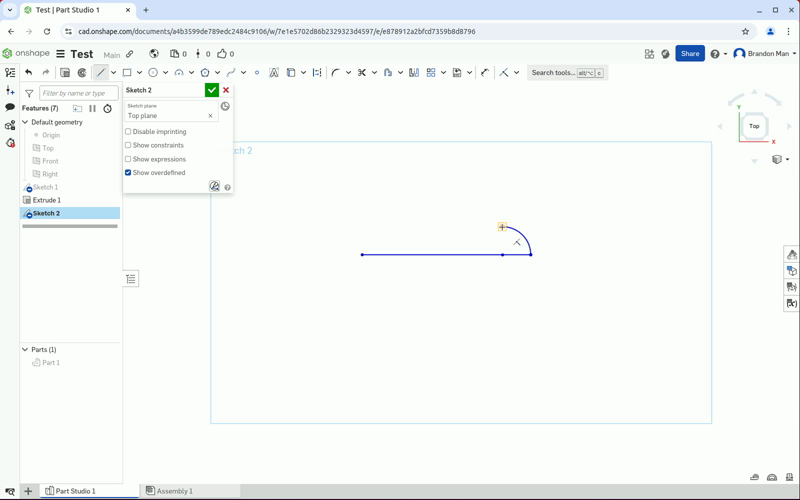
click(502, 226)
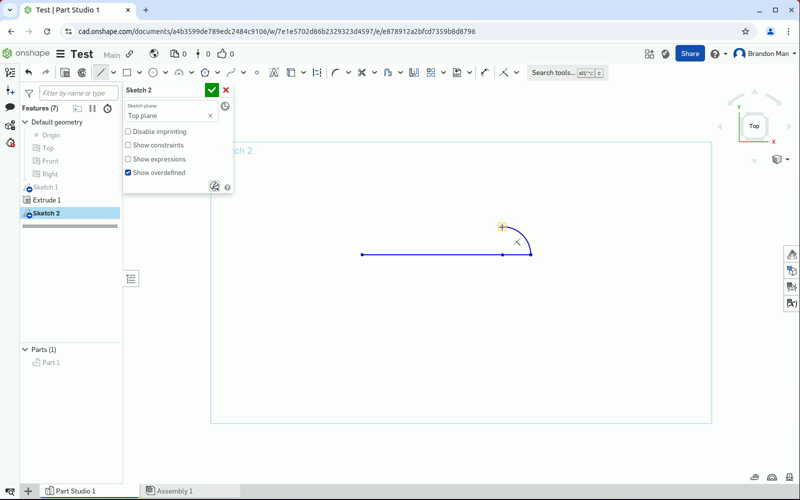
key_down(shift)
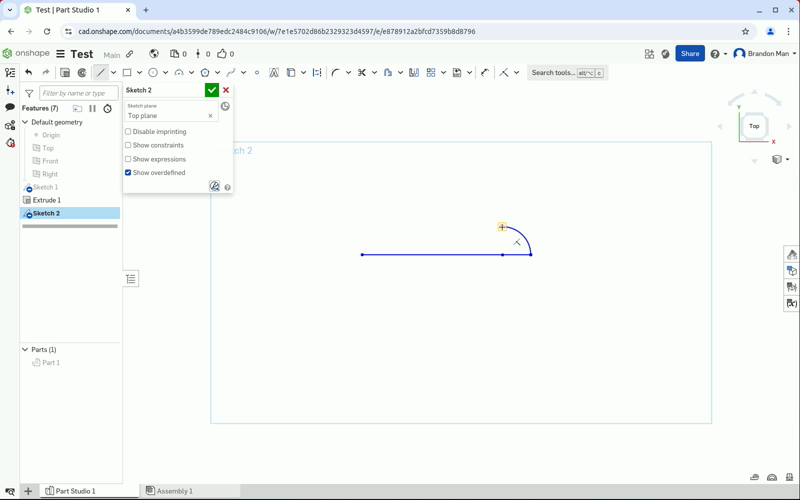
mouse_move(532, 226)
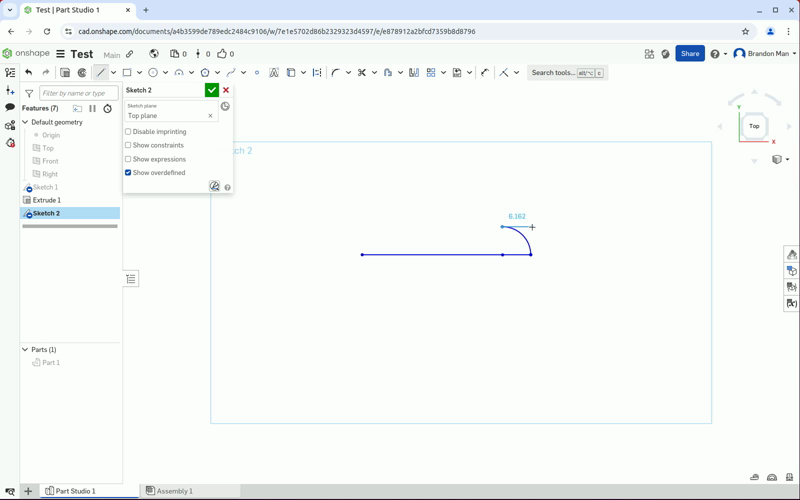
mouse_move(474, 226)
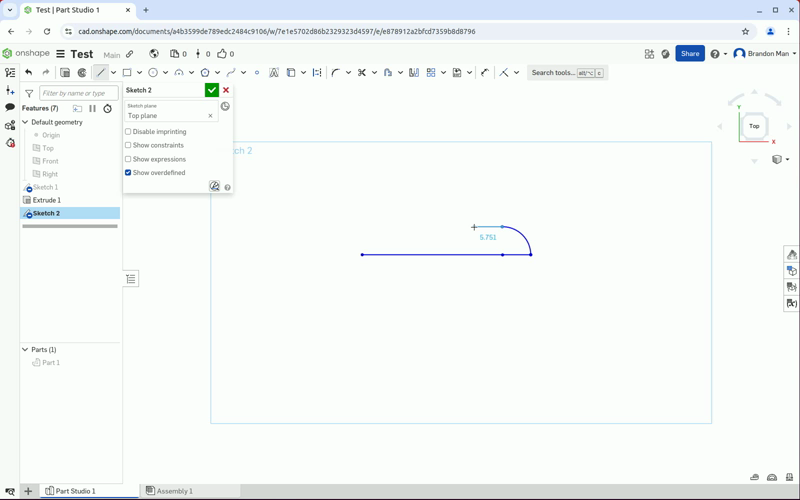
click(474, 226)
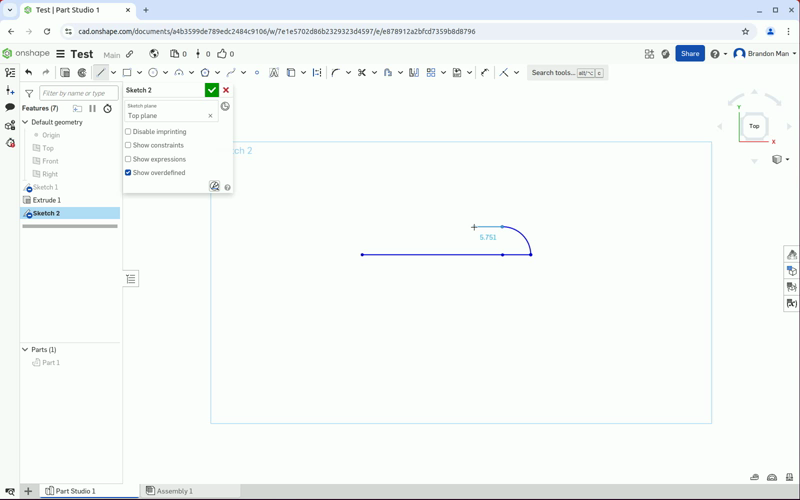
key_up(shift)
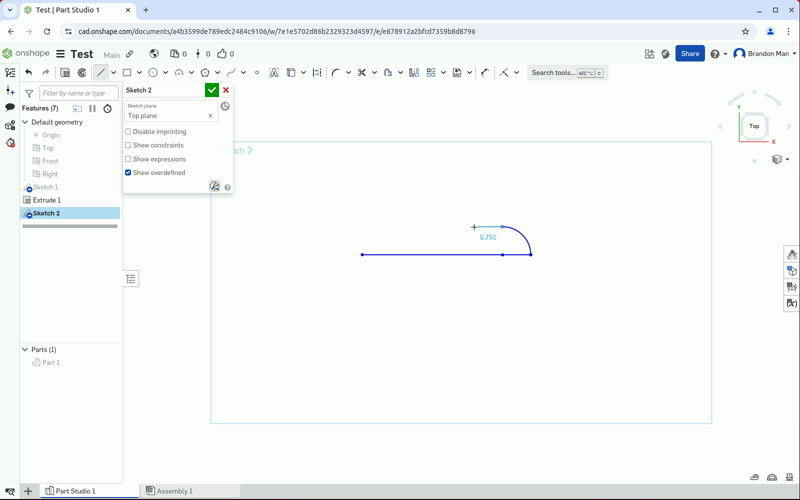
key(esc)
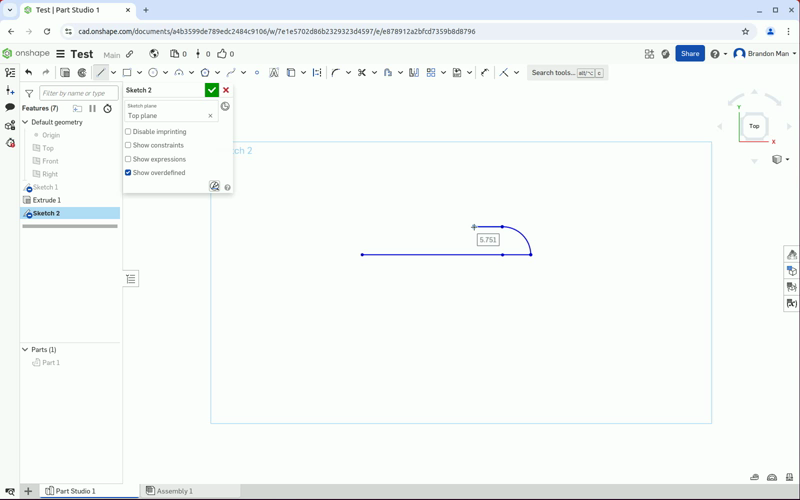
key(a)
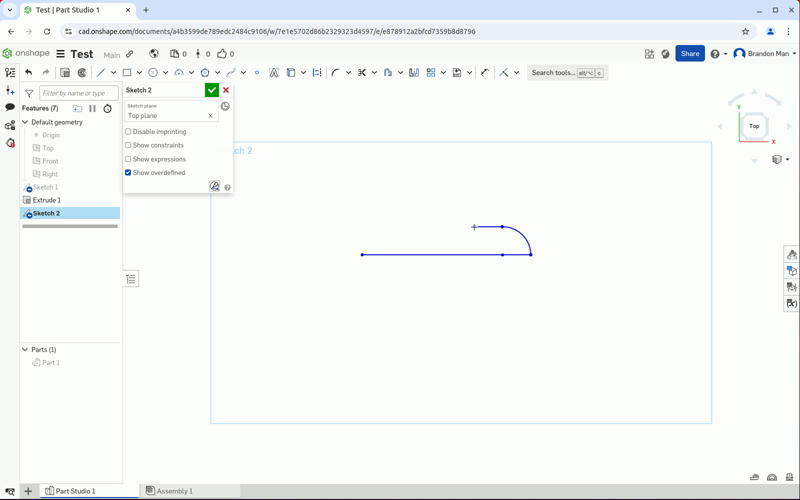
mouse_move(474, 226)
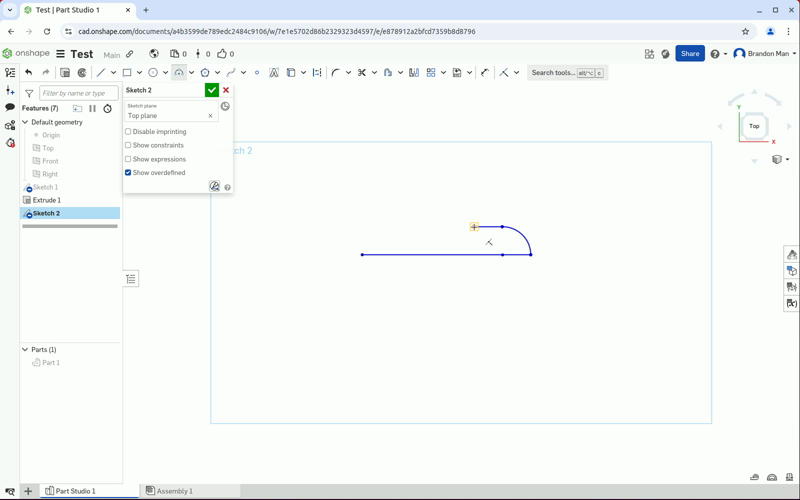
click(474, 226)
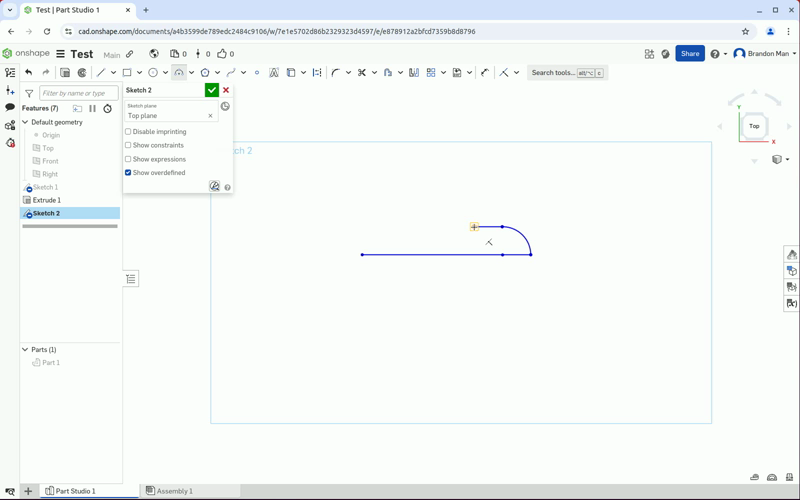
key_down(shift)
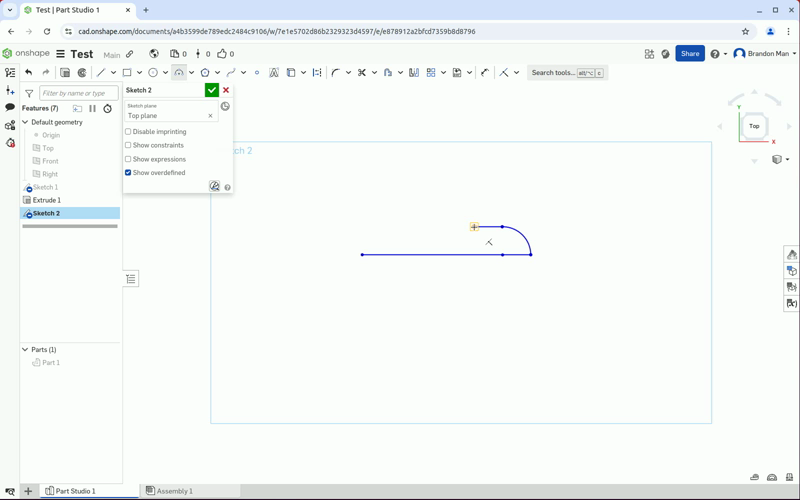
mouse_move(362, 226)
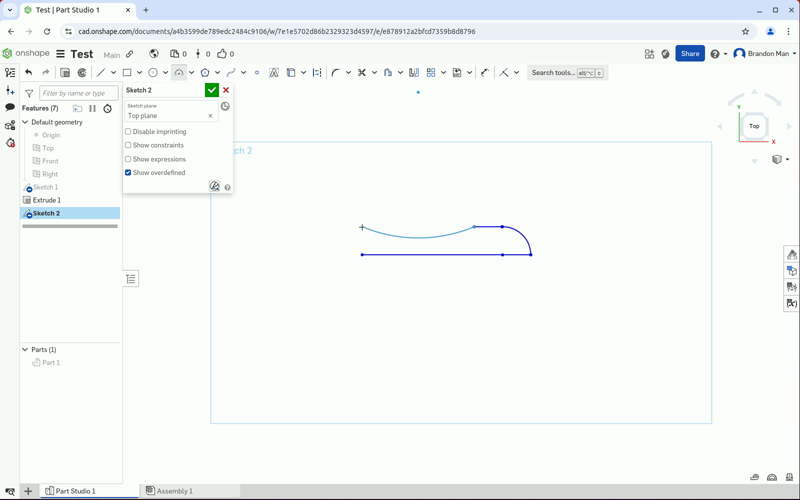
click(362, 226)
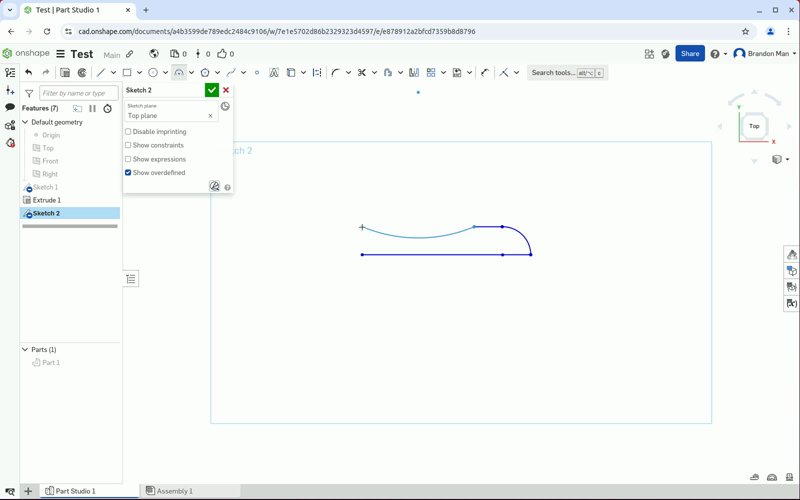
mouse_move(418, 282)
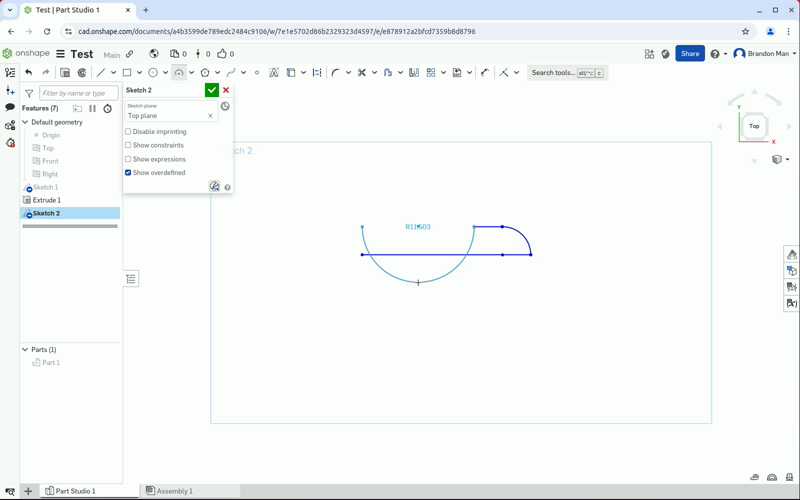
click(418, 282)
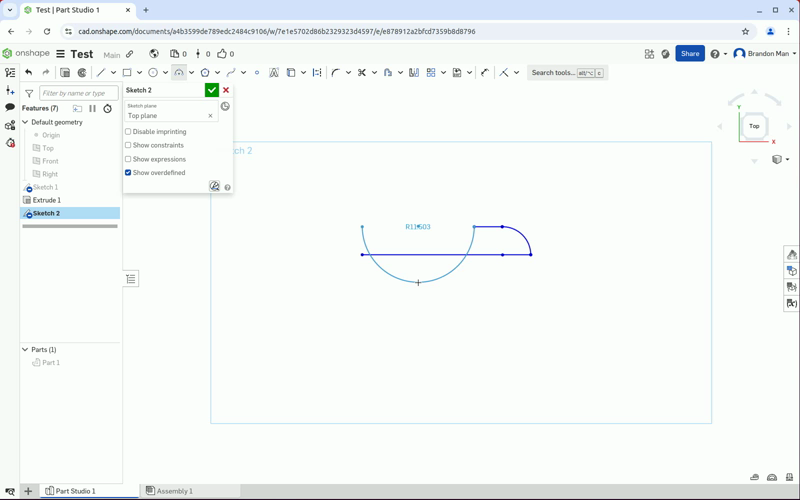
key_up(shift)
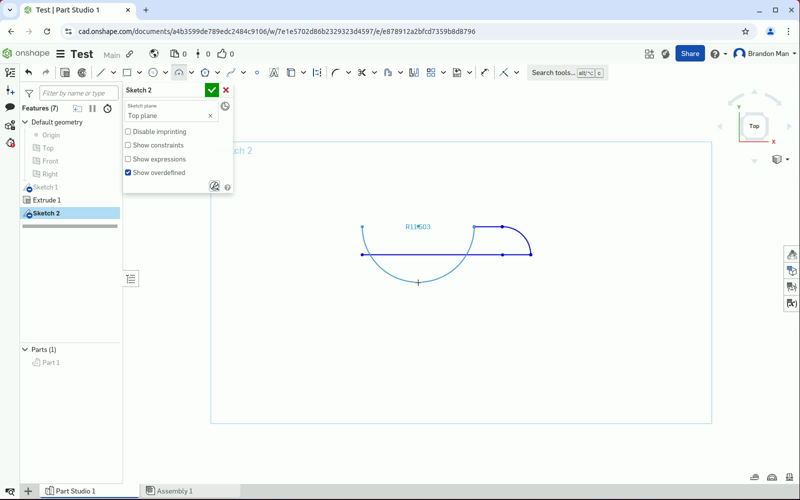
key(esc)
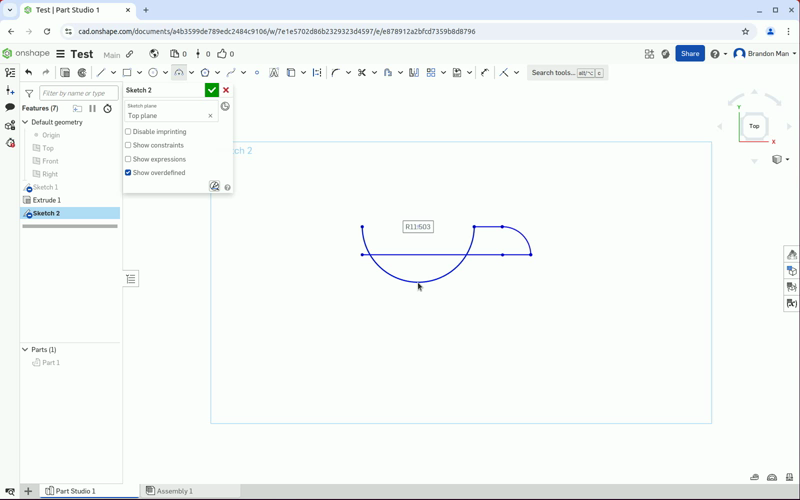
key(l)
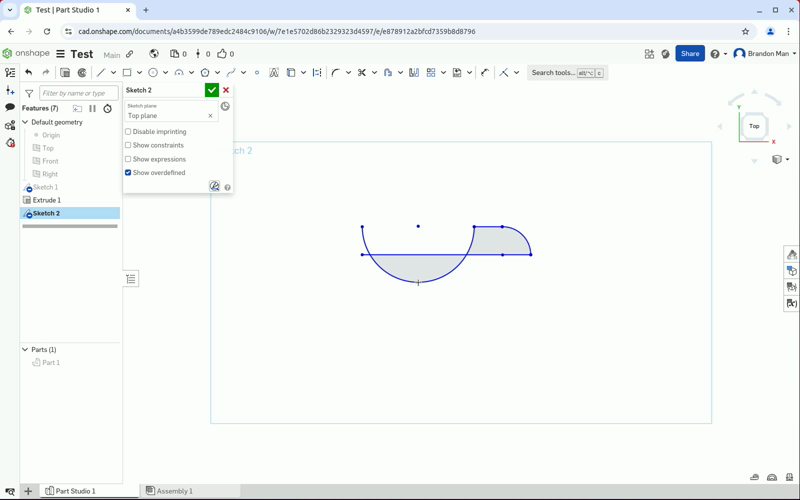
mouse_move(362, 226)
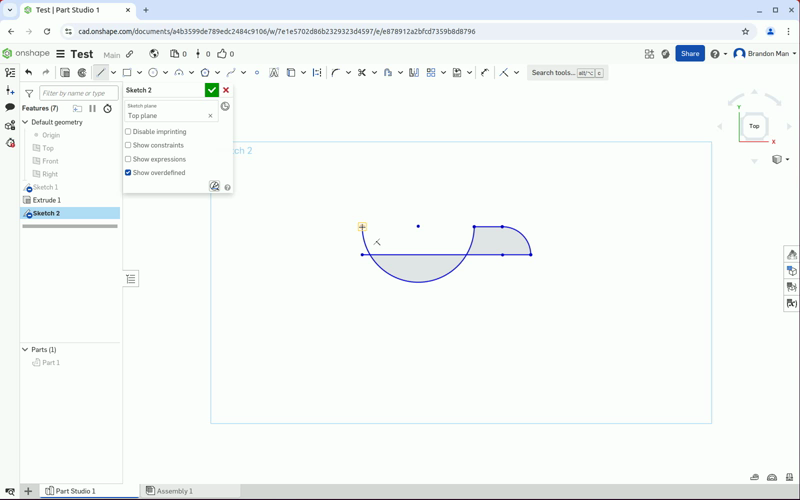
click(362, 226)
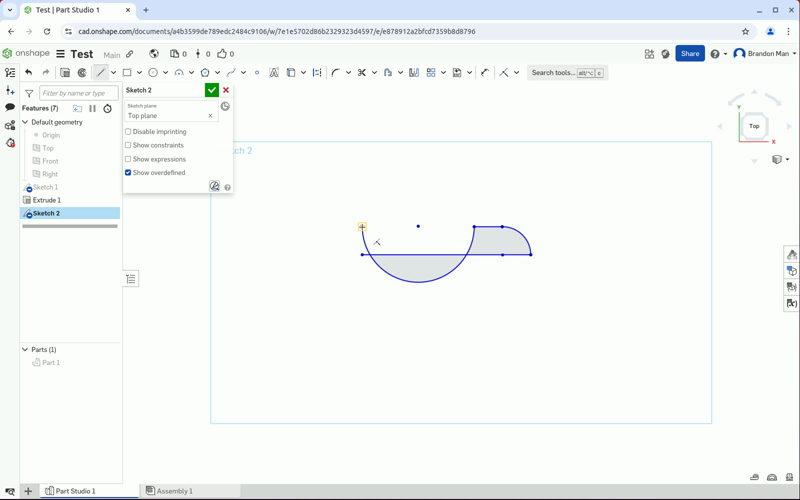
mouse_move(392, 226)
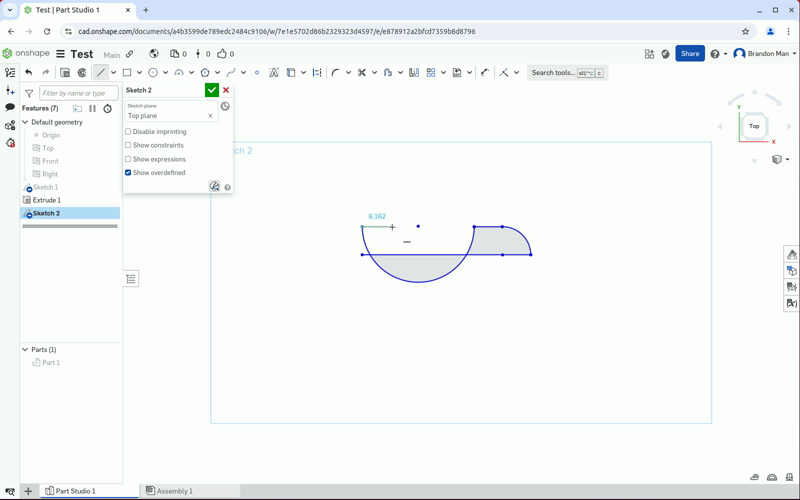
key_down(shift)
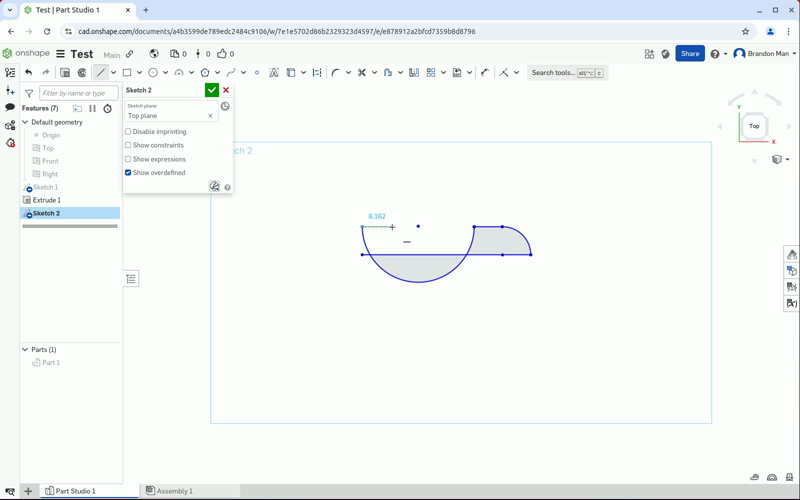
mouse_move(362, 254)
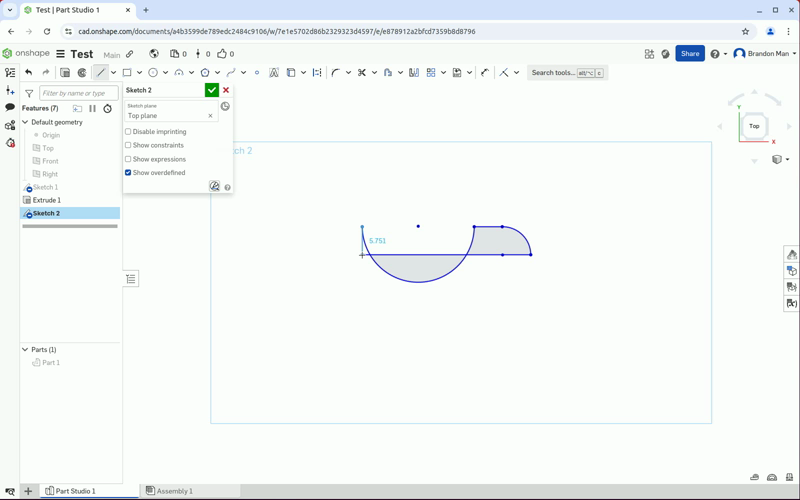
key_up(shift)
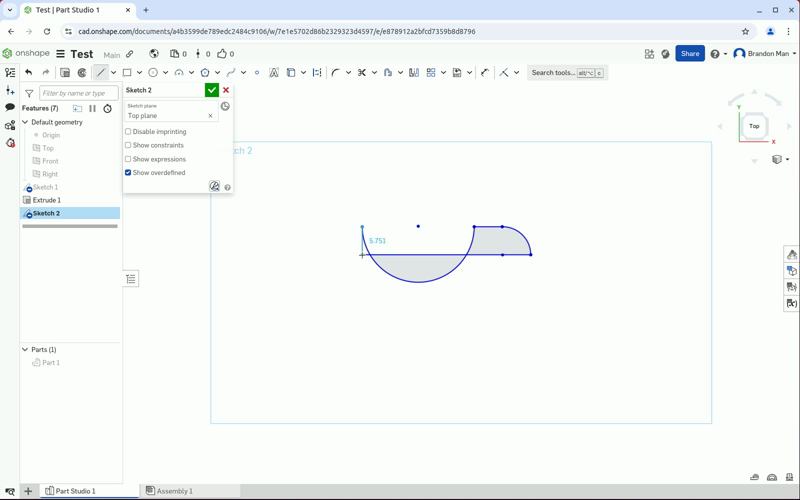
click(362, 254)
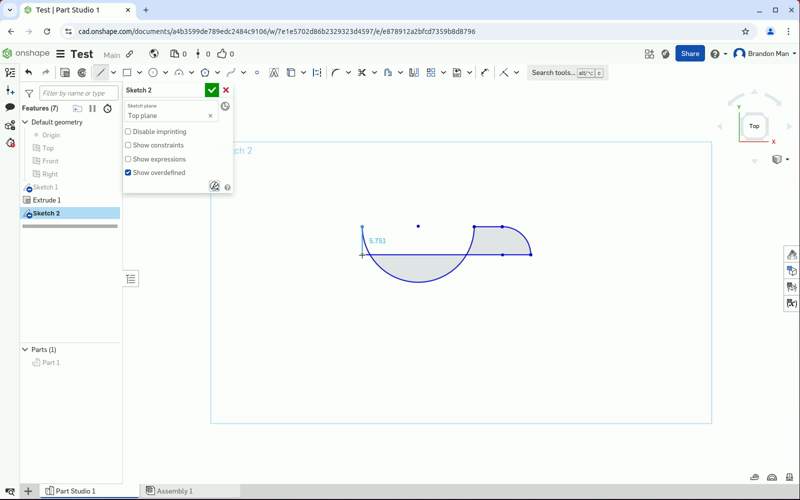
key(esc)
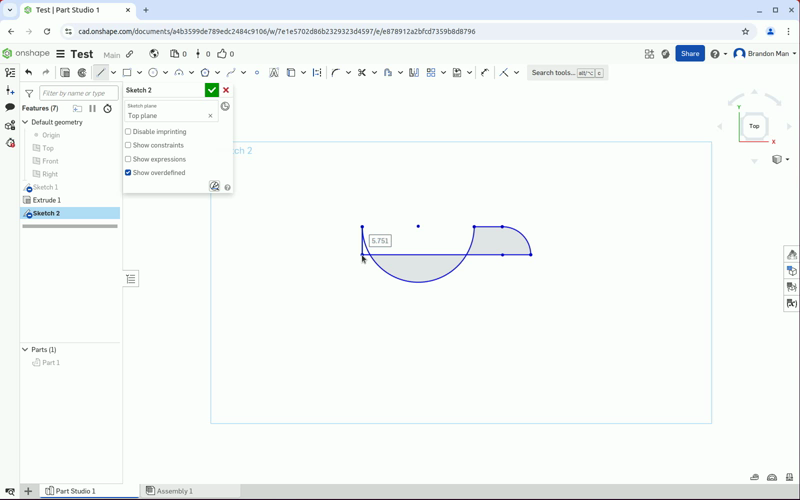
key(c)
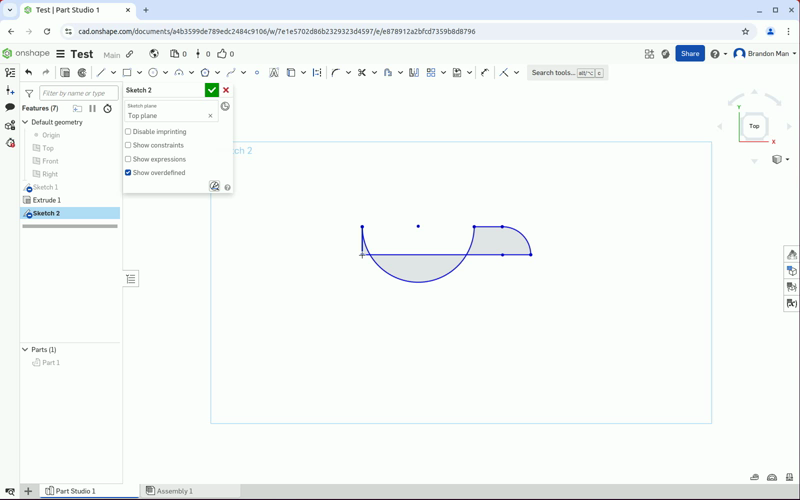
key_down(shift)
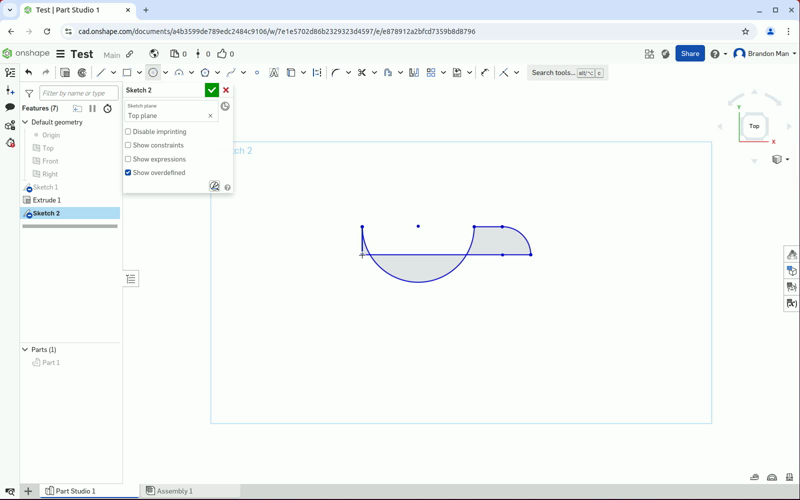
mouse_move(419, 226)
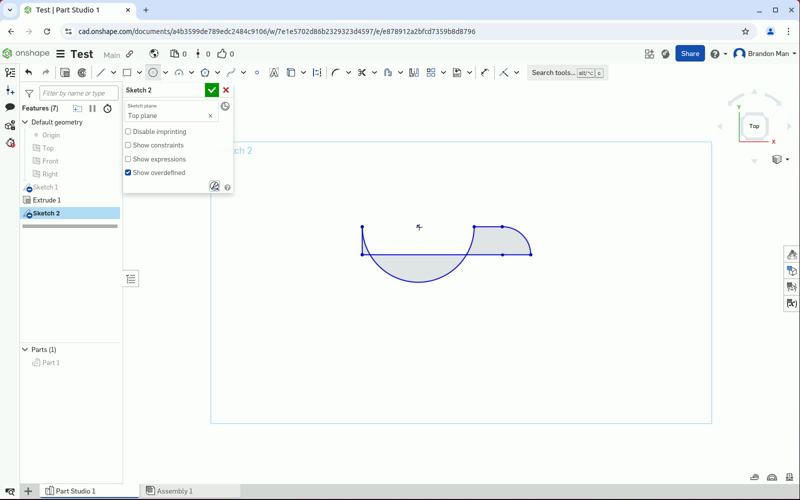
scroll(6)
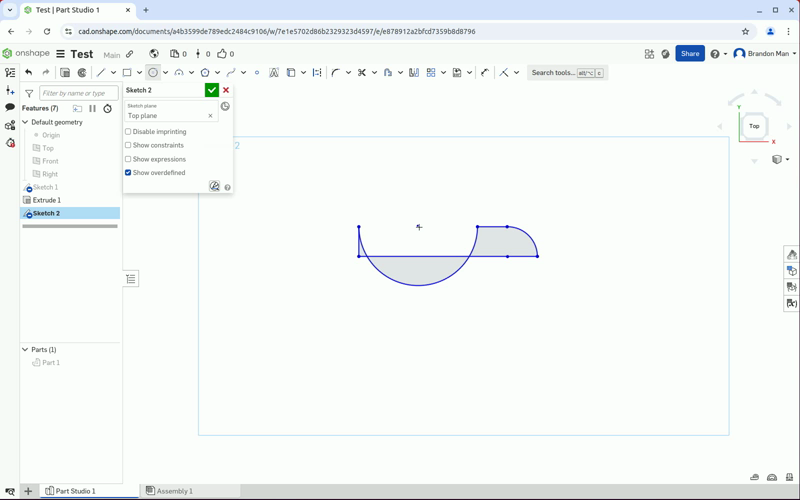
scroll(6)
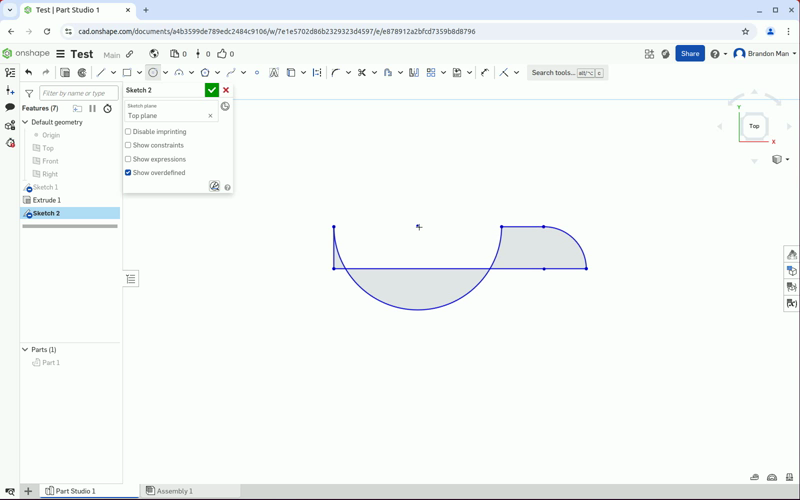
scroll(6)
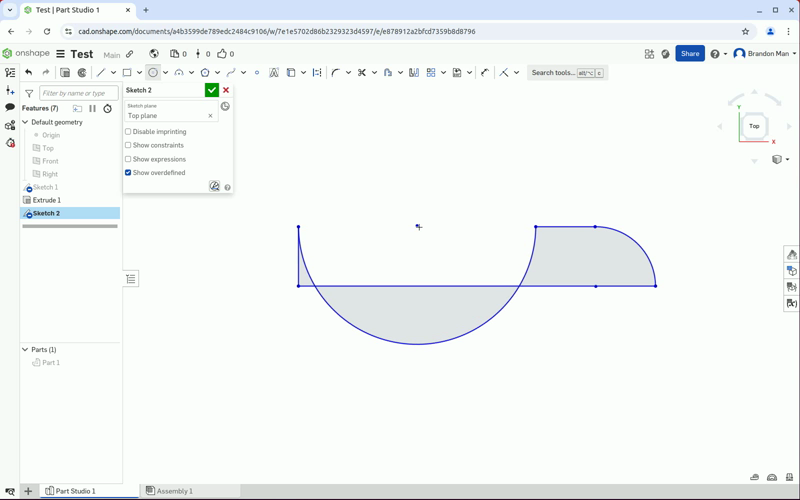
scroll(6)
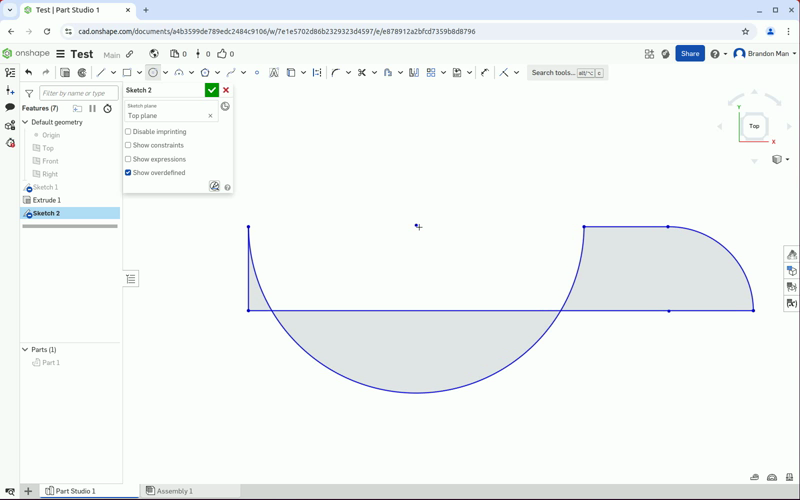
scroll(6)
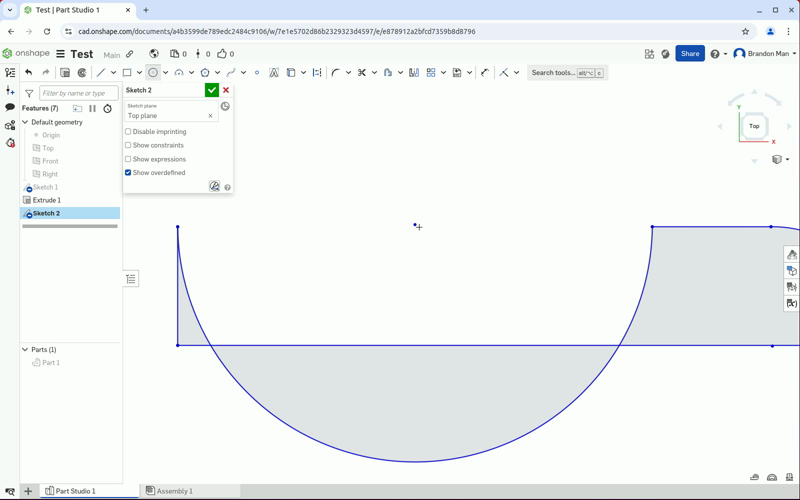
scroll(6)
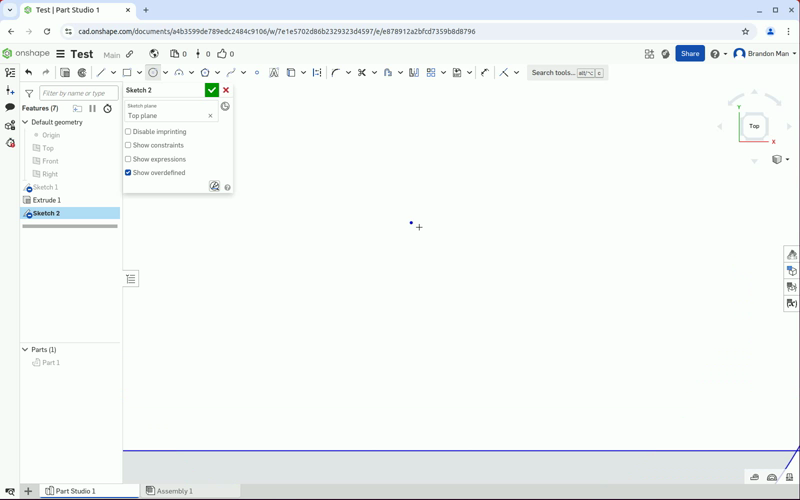
scroll(6)
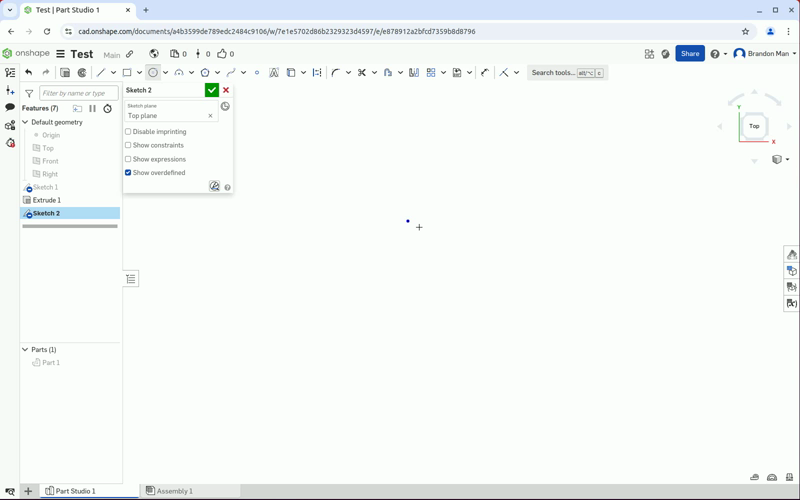
click(419, 226)
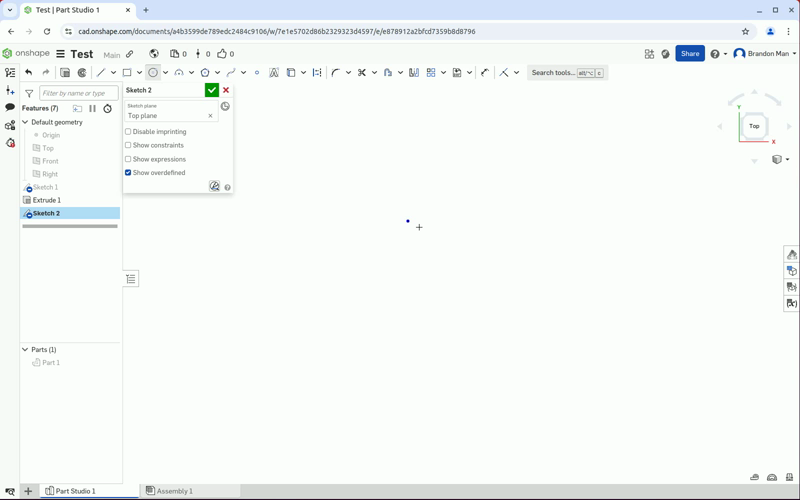
scroll(-6)
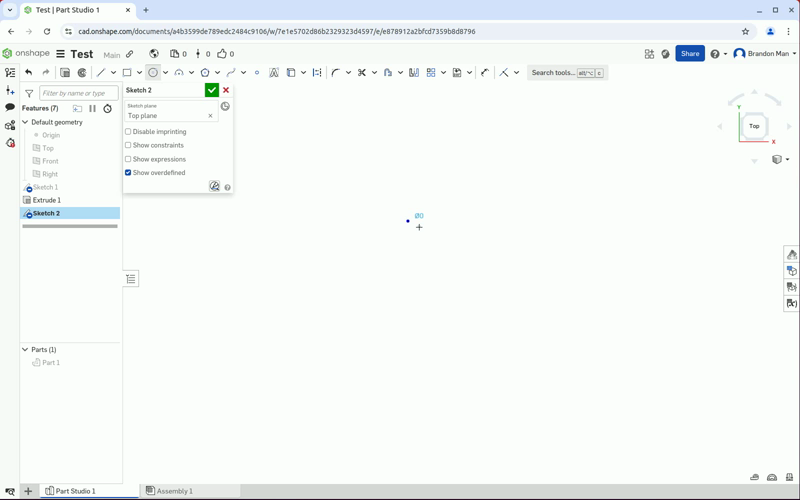
scroll(-6)
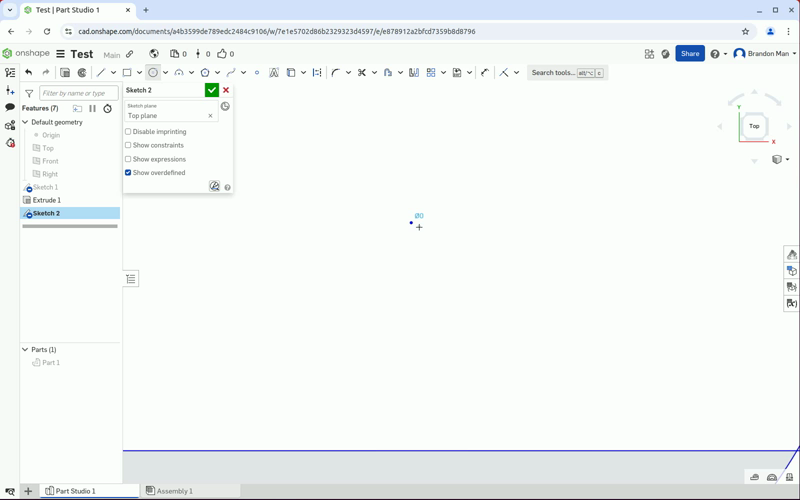
scroll(-6)
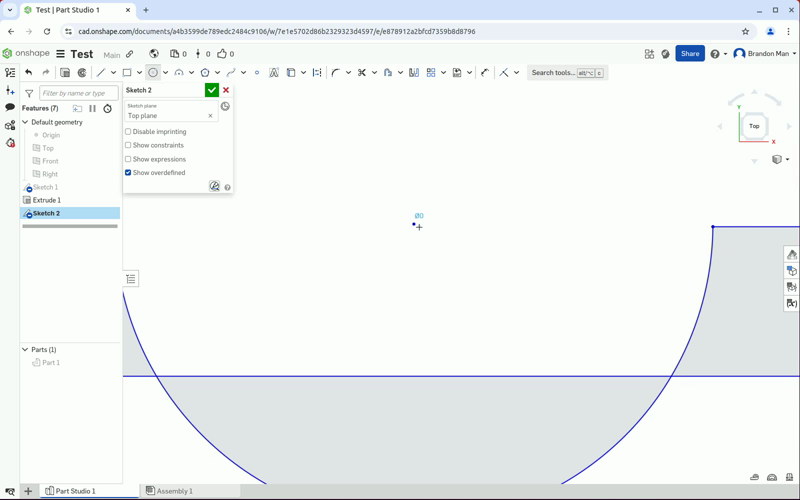
scroll(-6)
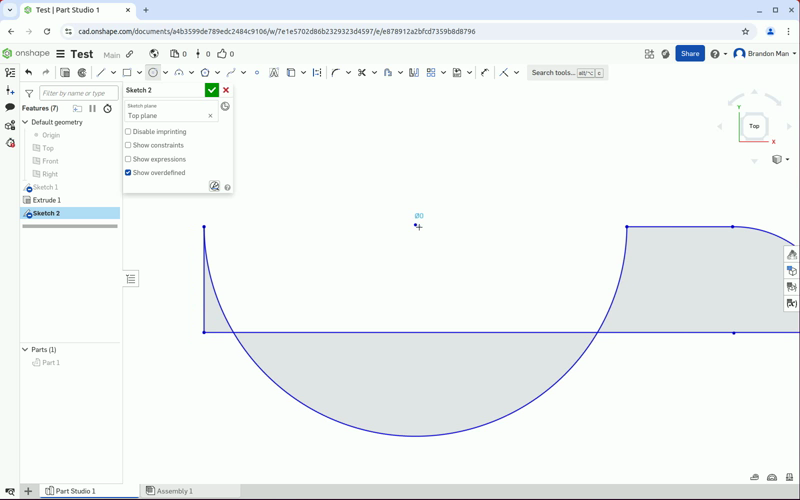
scroll(-6)
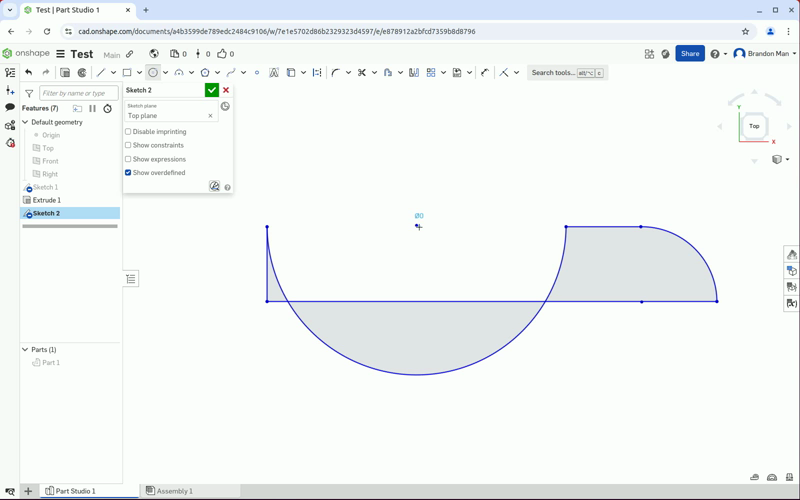
scroll(-6)
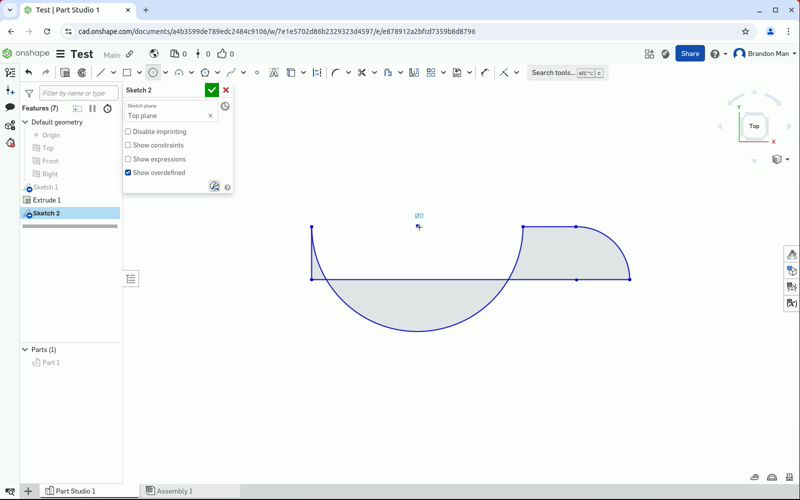
scroll(-6)
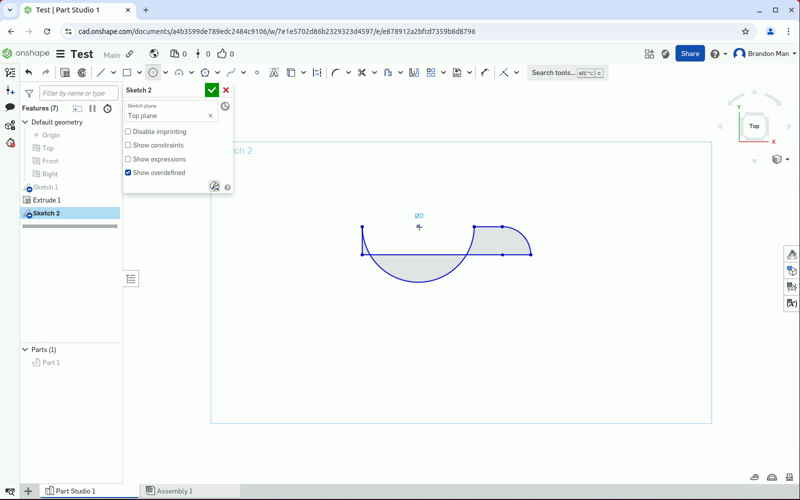
key_up(shift)
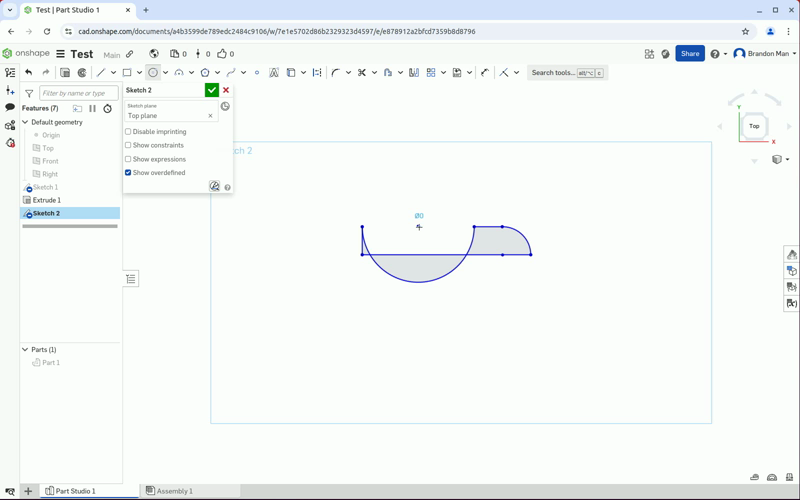
mouse_move(445, 226)
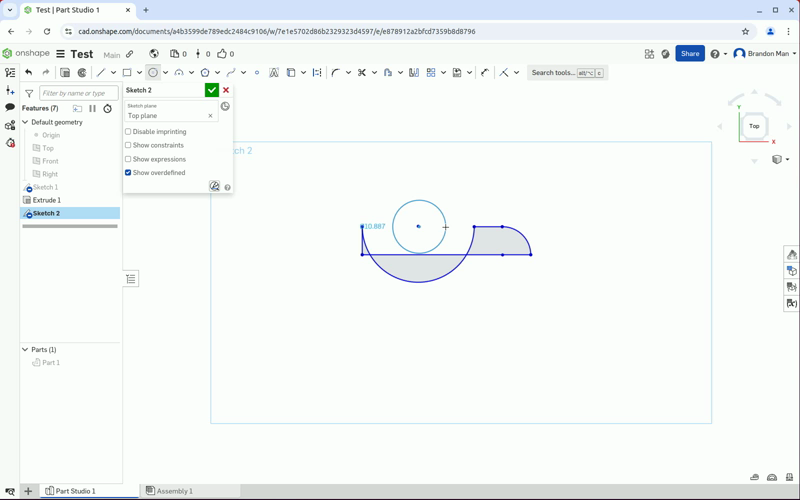
click(445, 226)
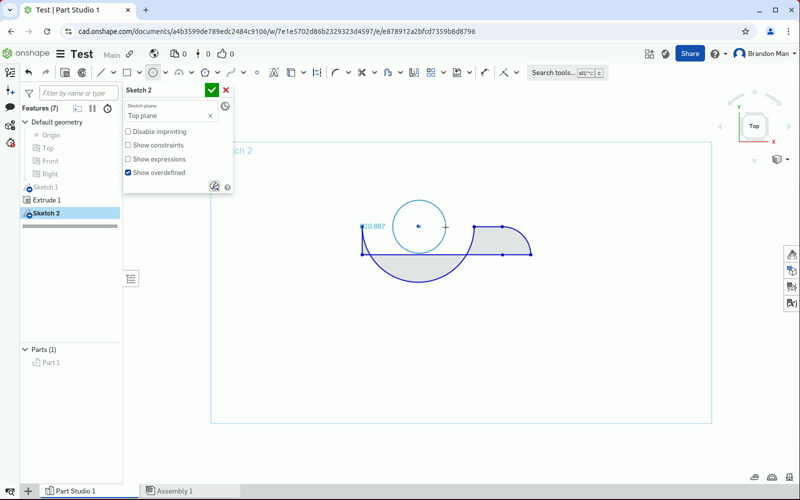
key(esc)
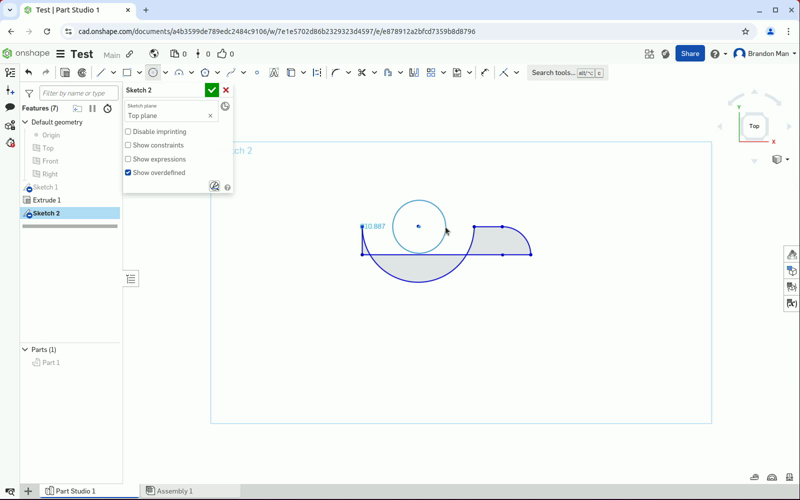
mouse_move(443, 262)
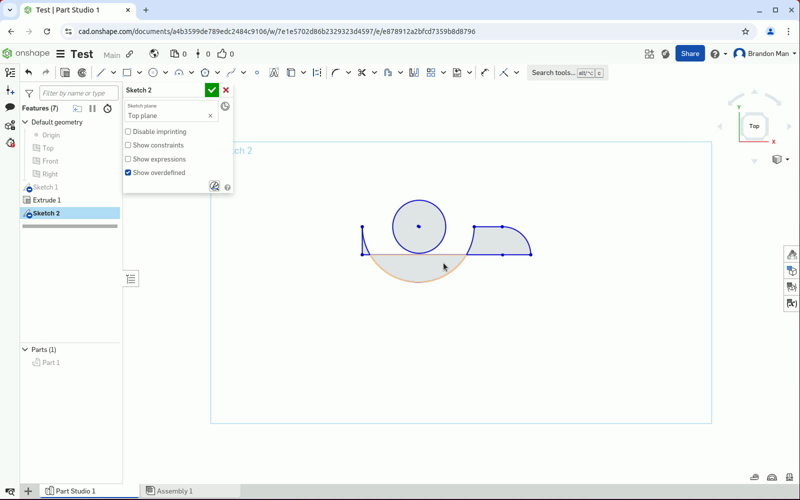
scroll(6)
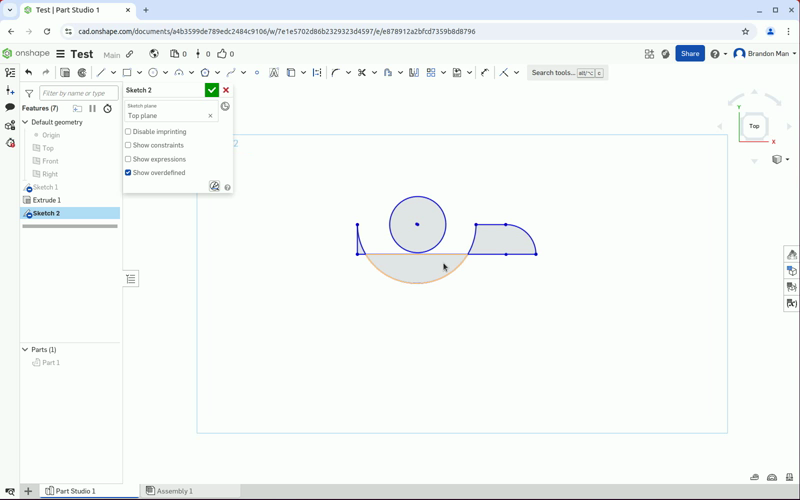
scroll(6)
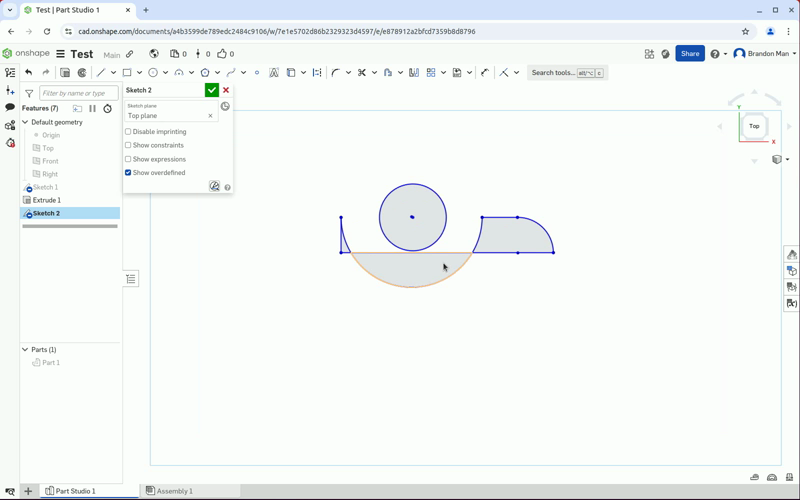
scroll(6)
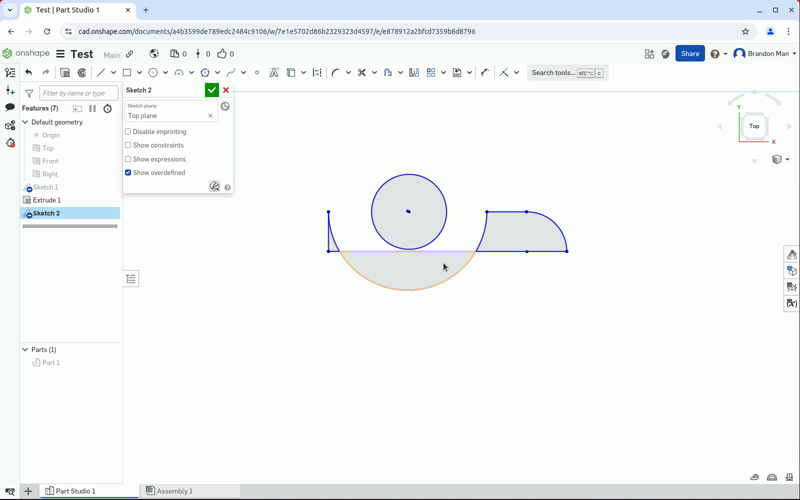
scroll(6)
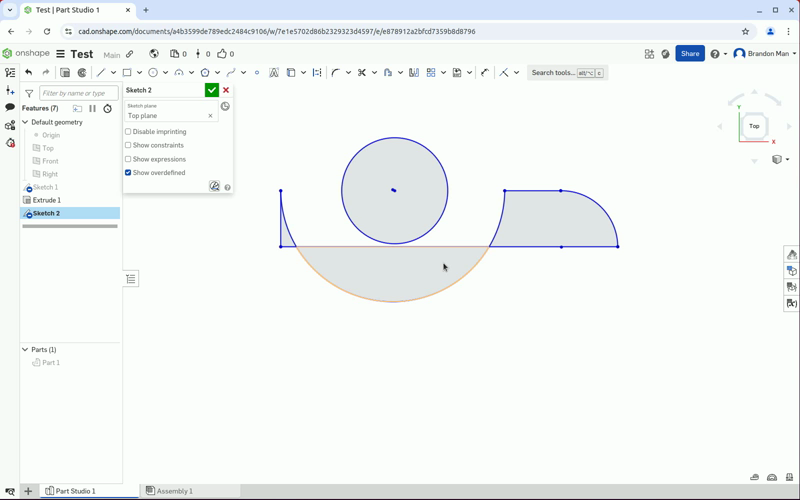
scroll(6)
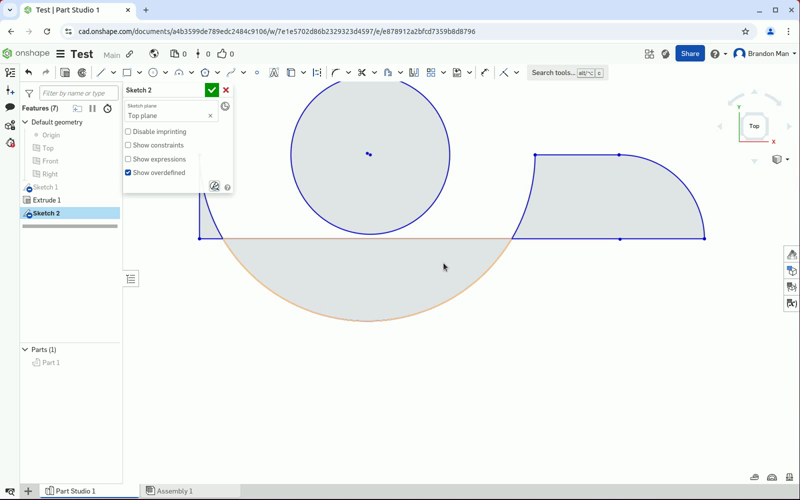
scroll(6)
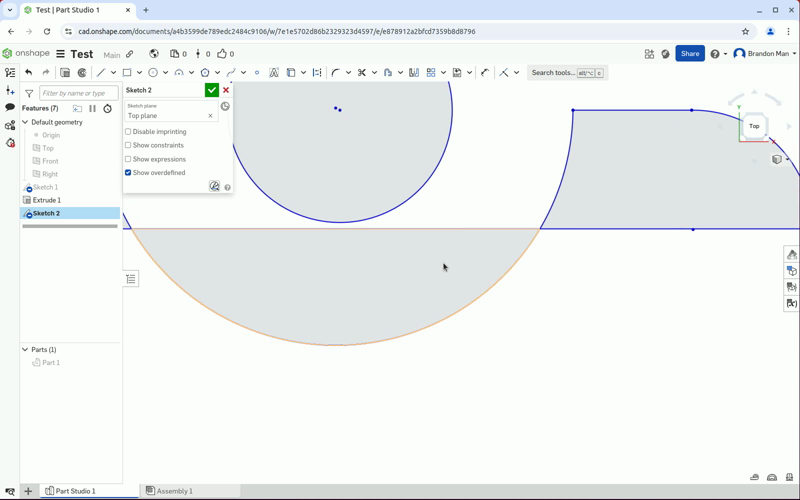
scroll(6)
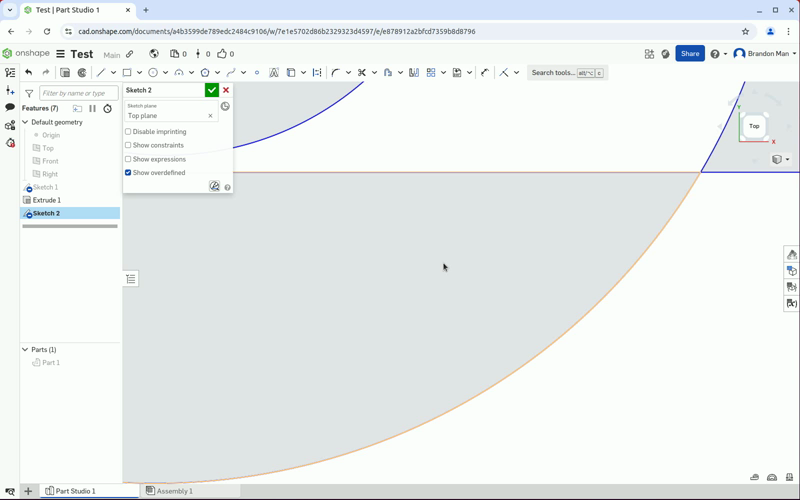
click(443, 262)
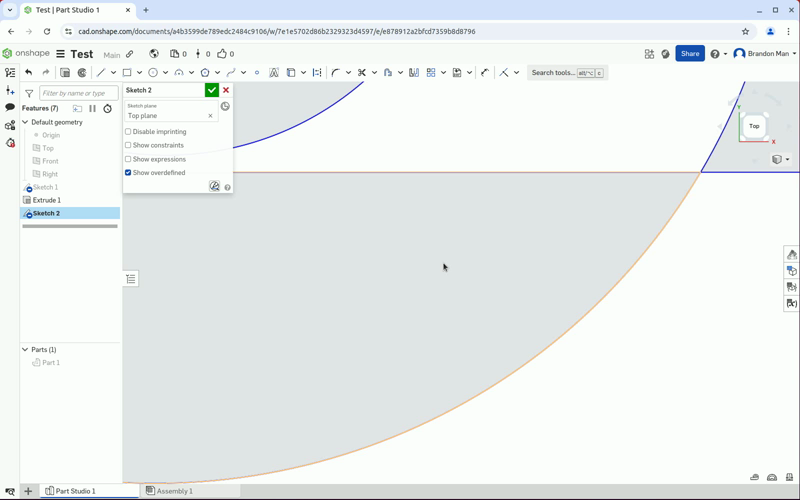
scroll(-6)
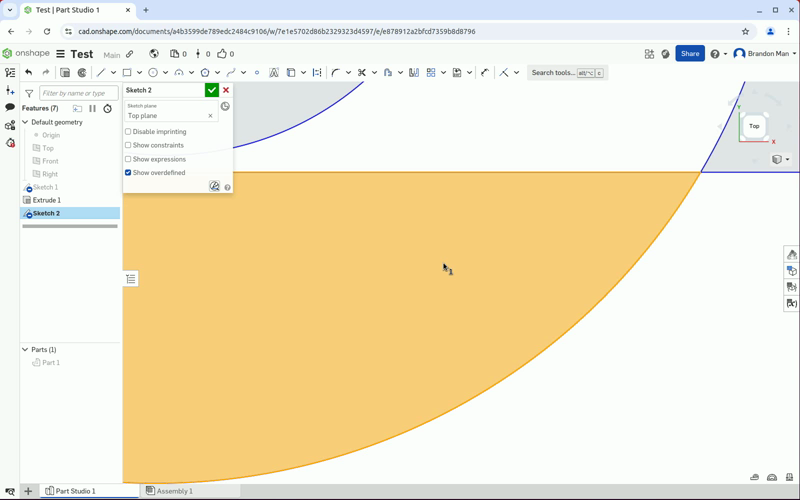
scroll(-6)
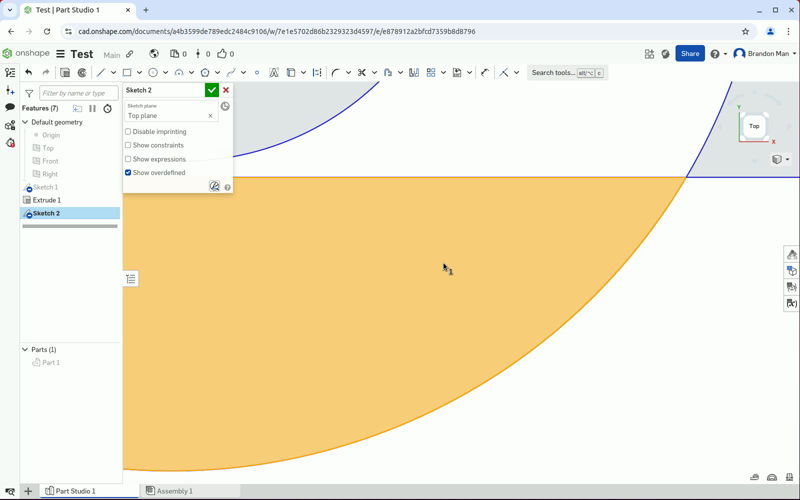
scroll(-6)
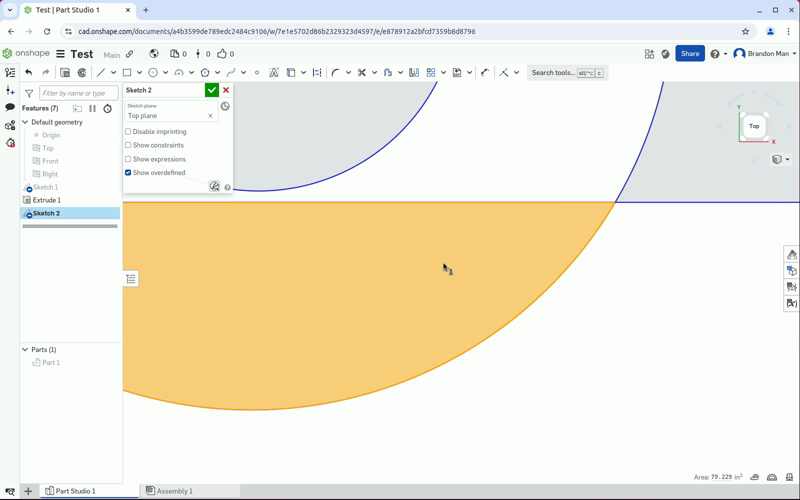
scroll(-6)
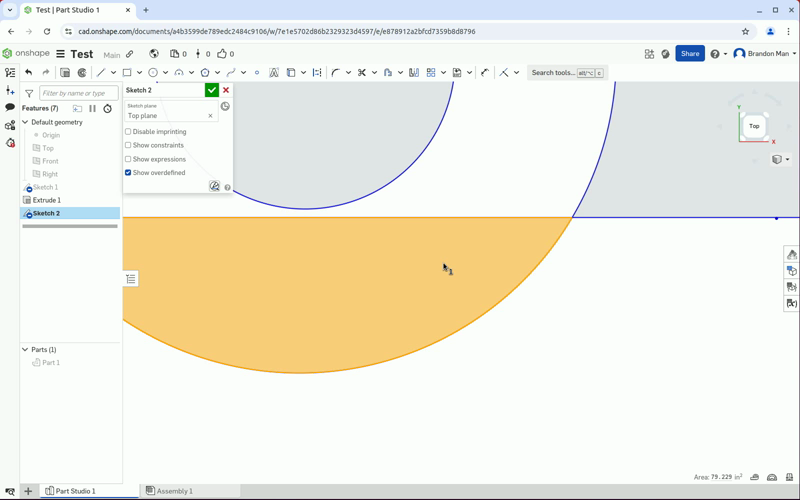
scroll(-6)
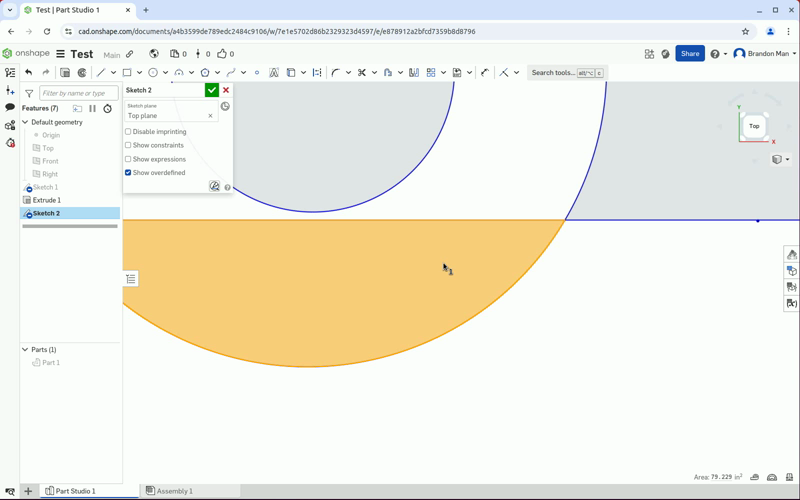
scroll(-6)
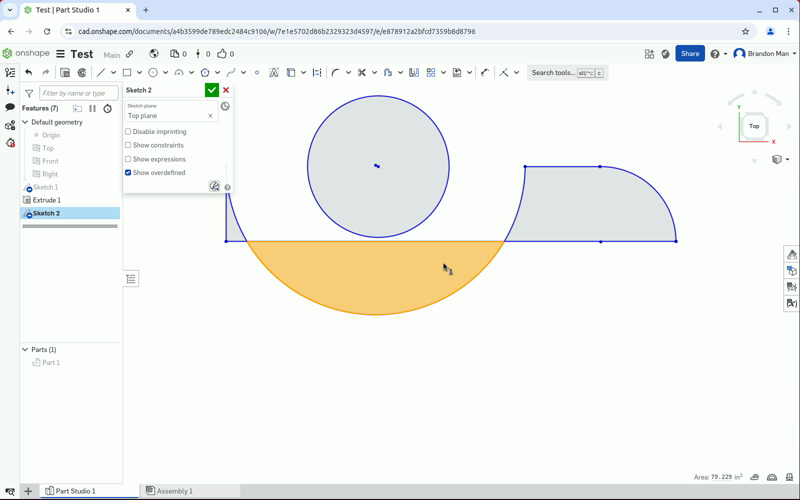
scroll(-6)
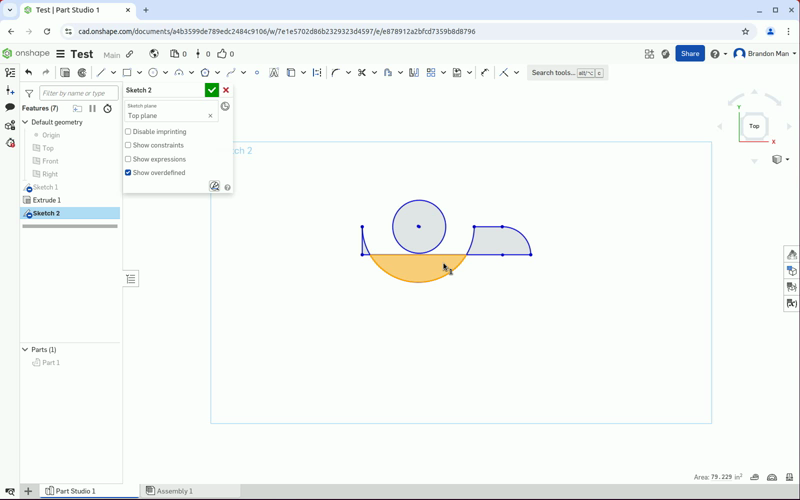
mouse_move(73, 352)
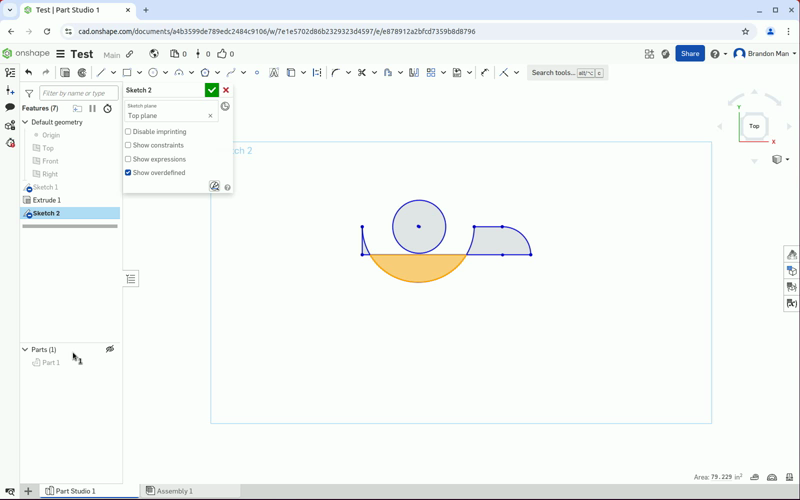
key(shift+y)
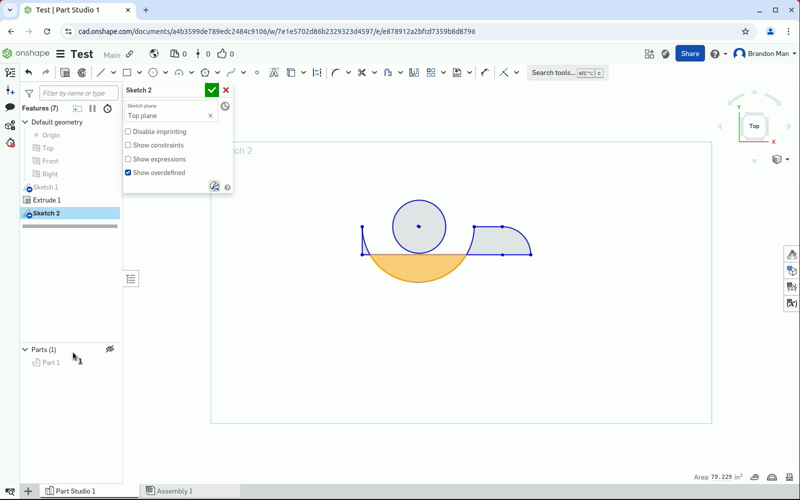
key(shift+e)
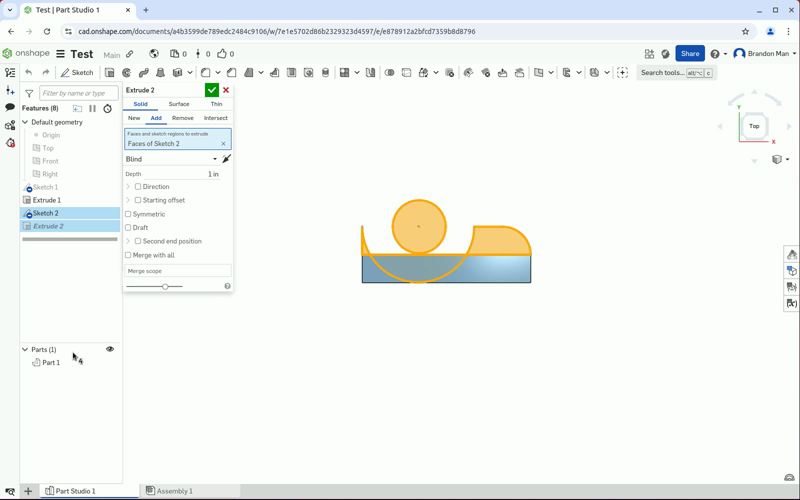
mouse_move(143, 106)
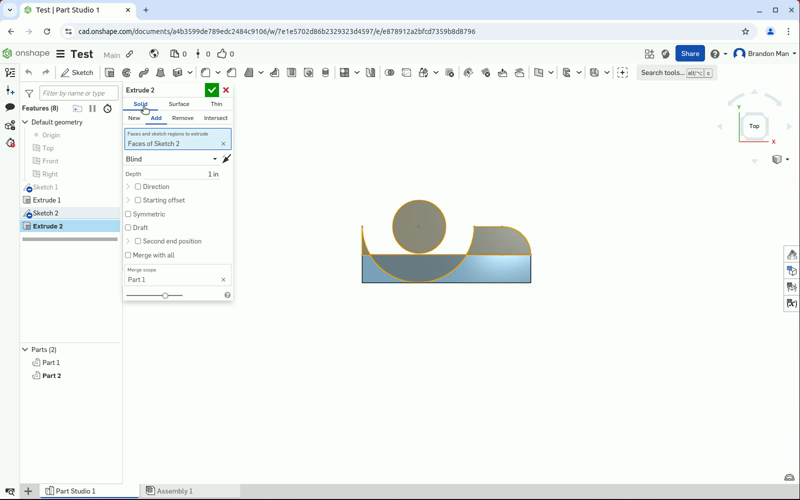
click(143, 106)
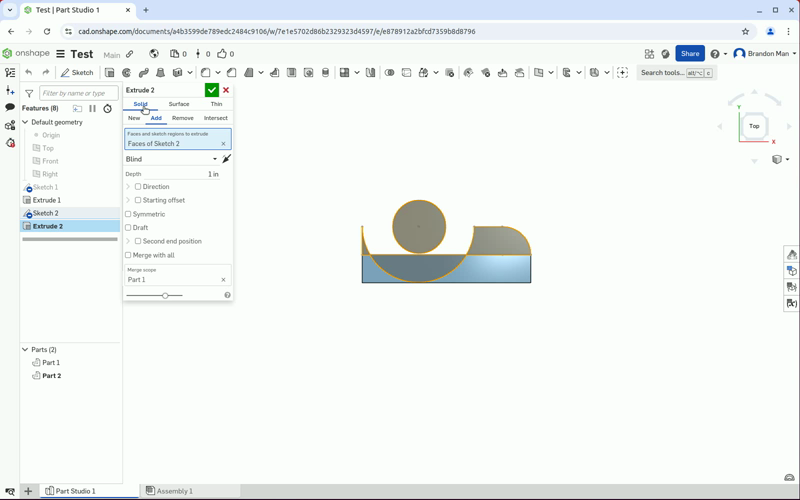
mouse_move(137, 120)
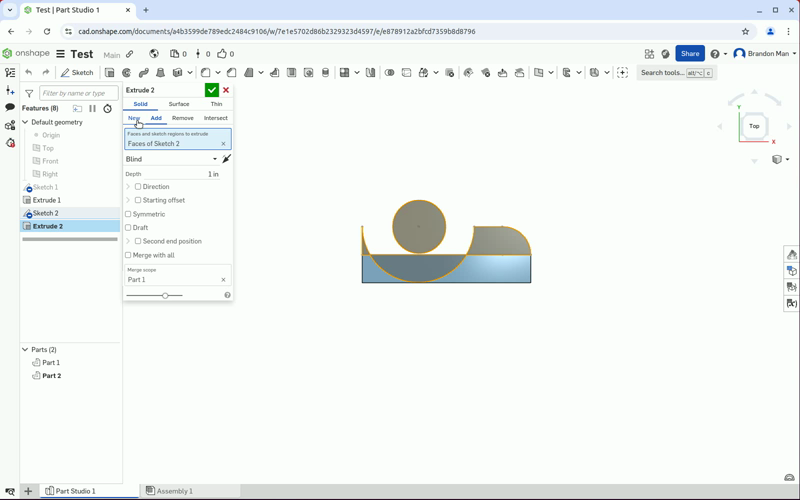
click(137, 120)
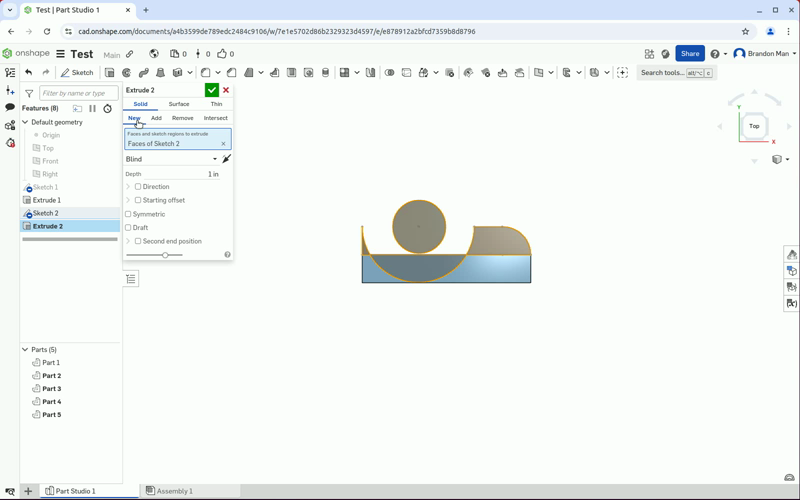
key(tab, 4)
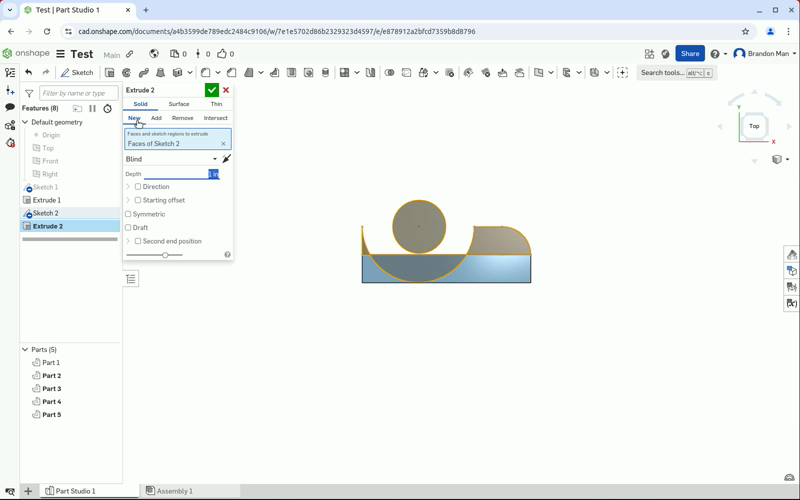
text(11.554)
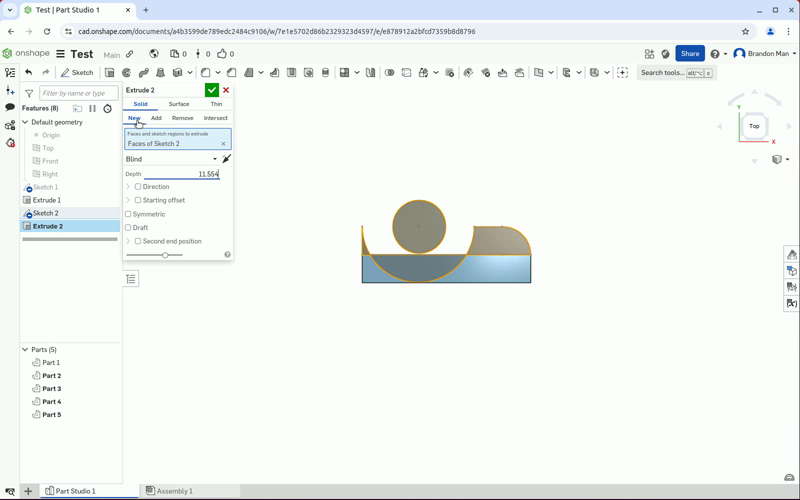
key(enter)
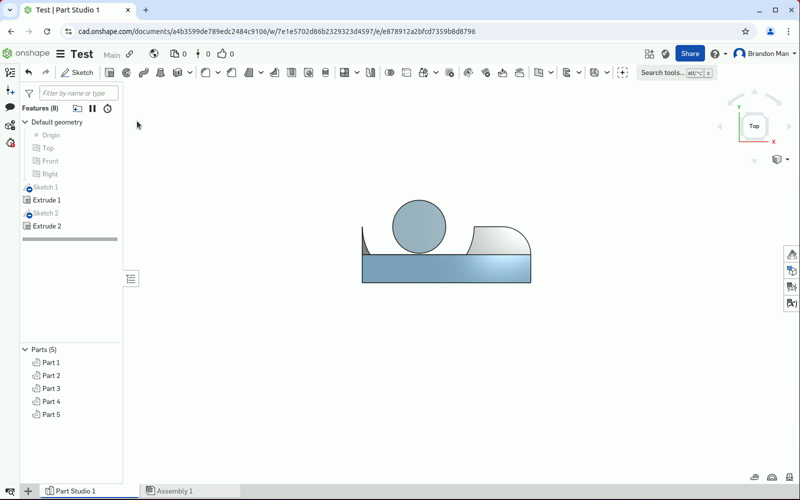
key(shift+h)
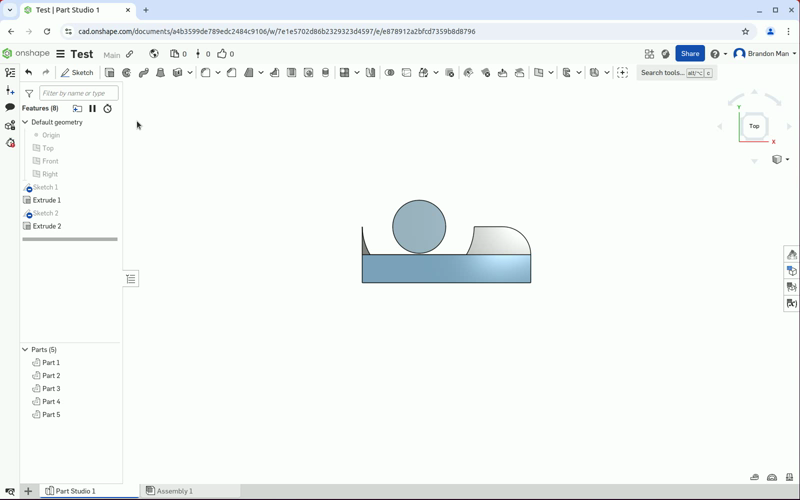
key(shift+h)
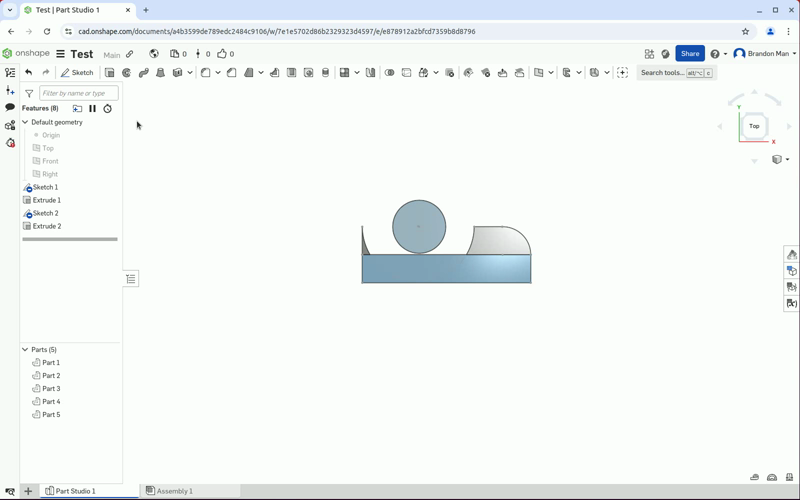
key(shift+7)
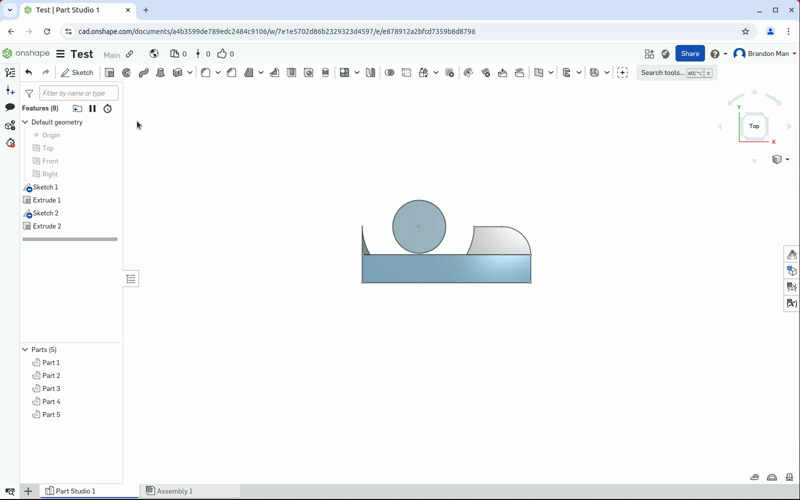
key(up, 3)
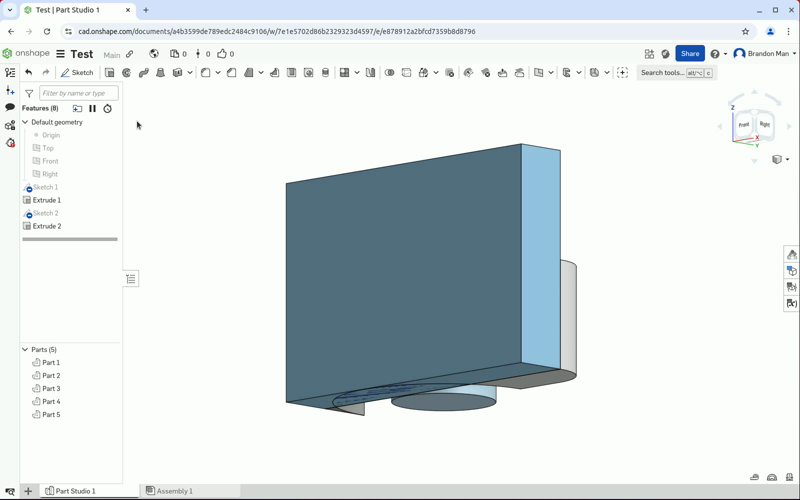
key(left, 3)
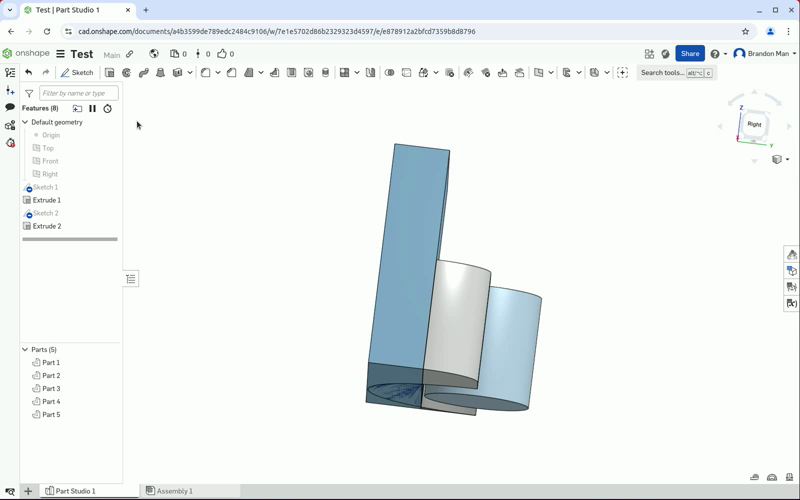
key(right, 3)
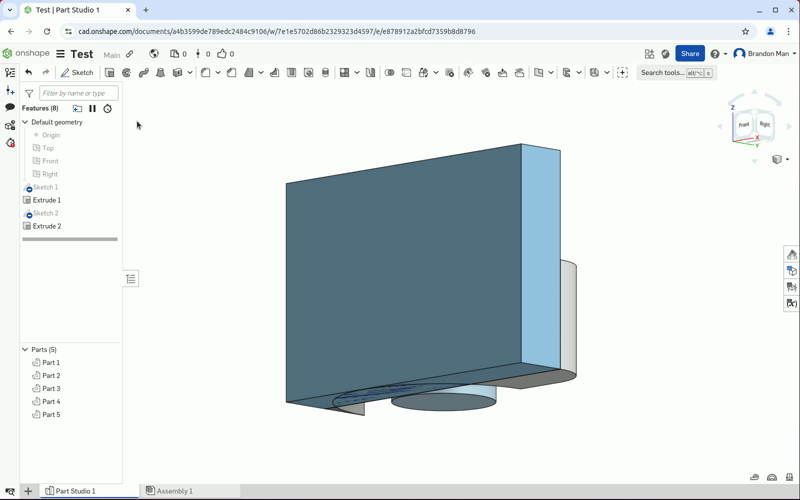
key(down, 3)
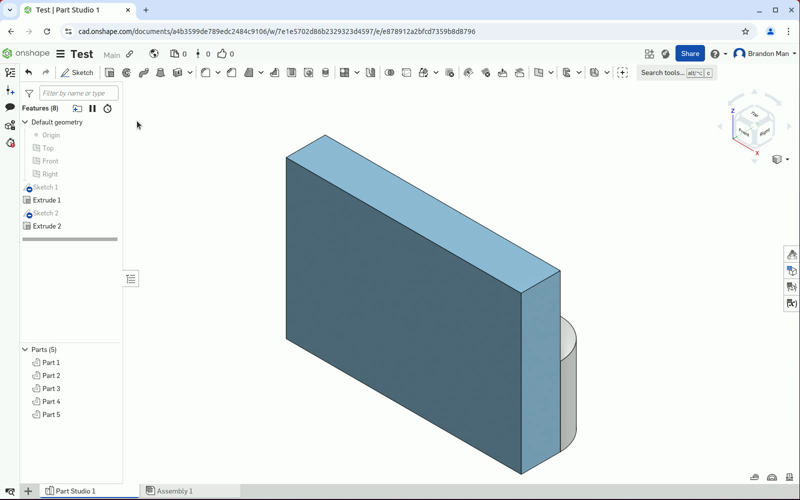
mouse_move(73, 189)
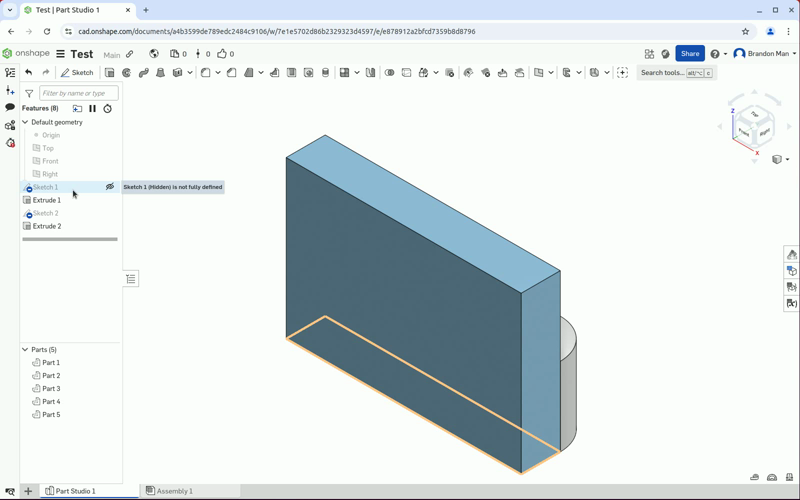
click(73, 189)